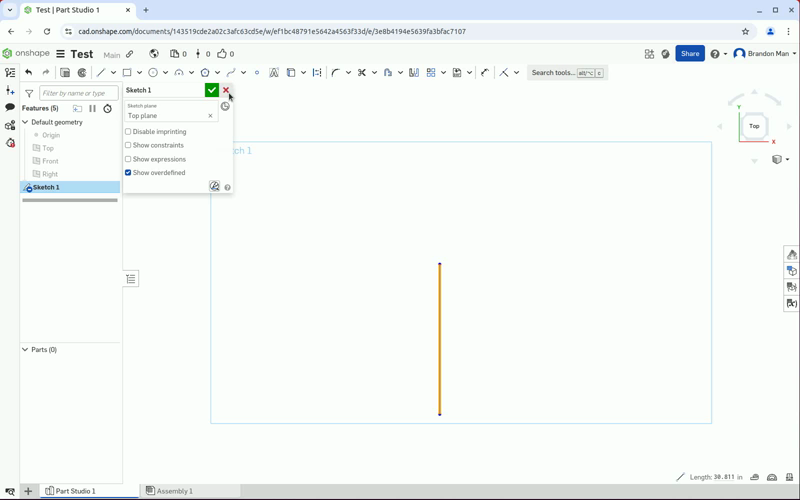
key(shift+h)
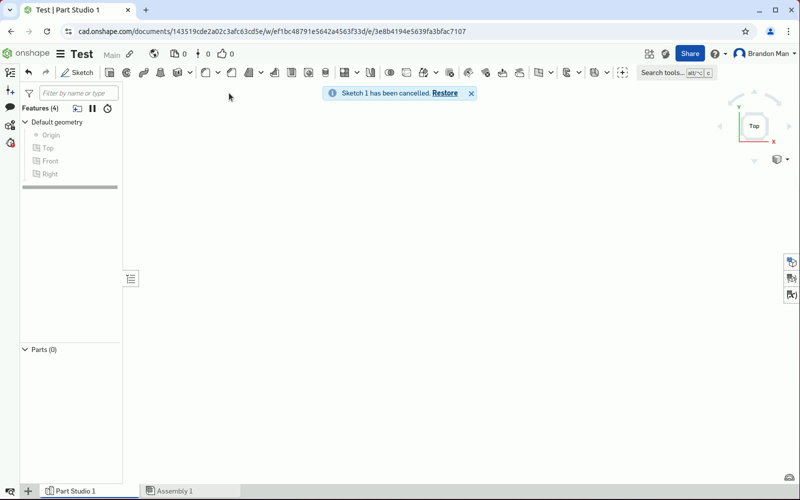
mouse_move(73, 352)
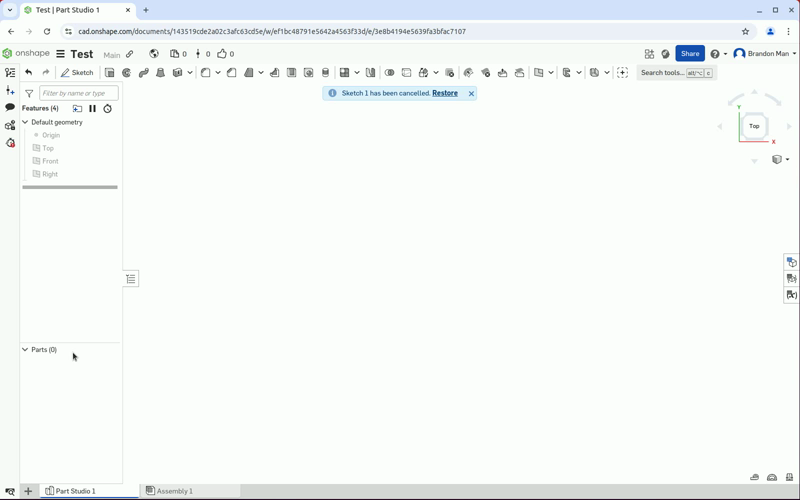
key(y)
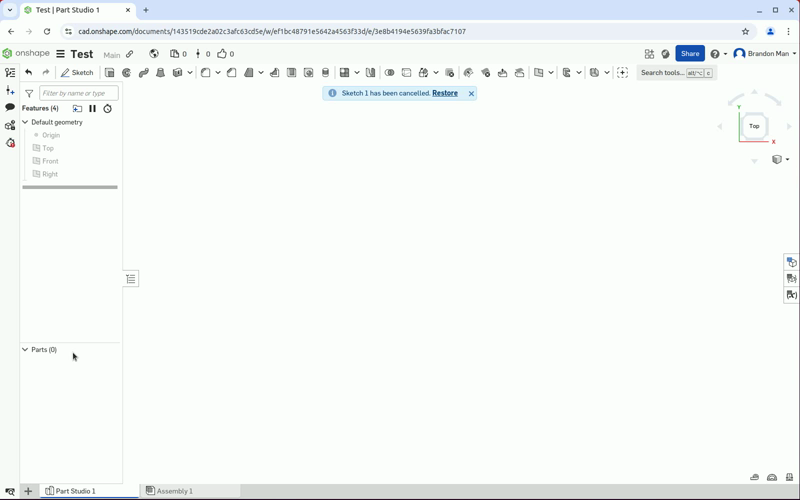
key(shift+p)
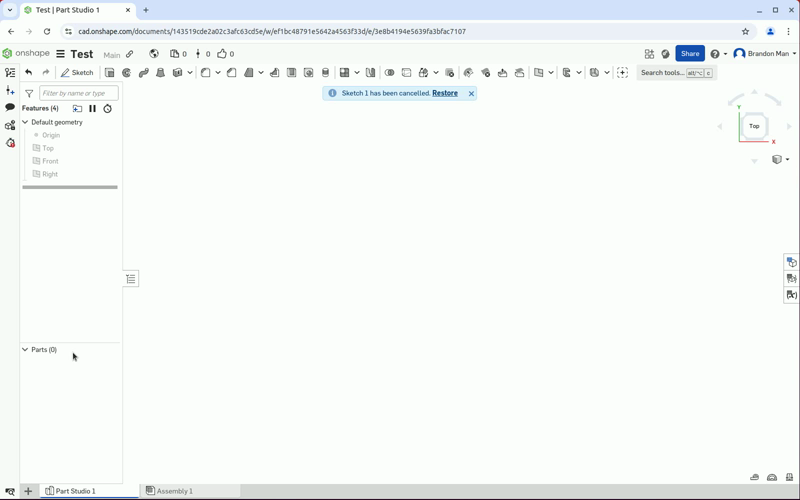
key(space)
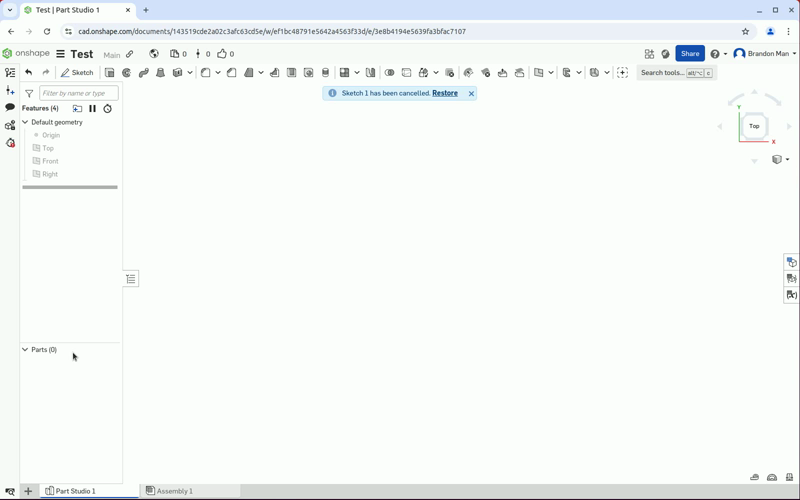
key_down(shift)
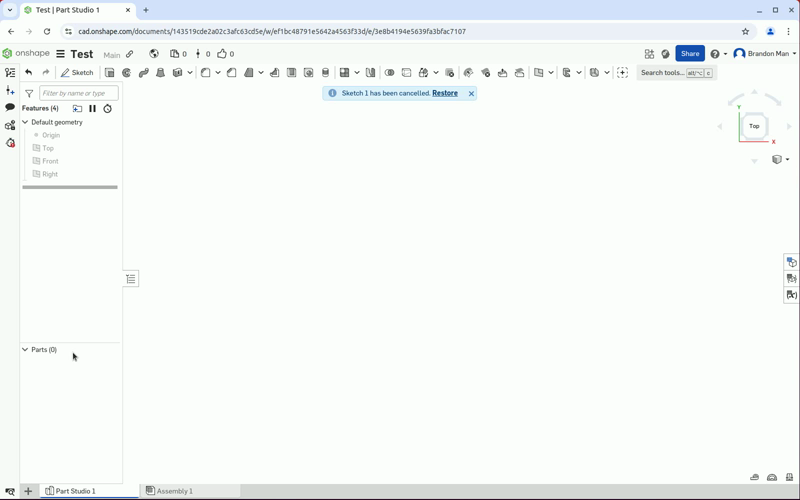
key(up)
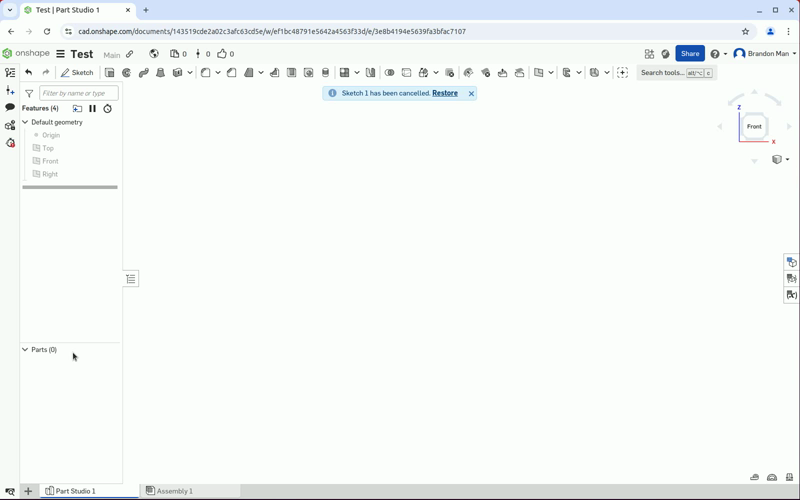
key_up(shift)
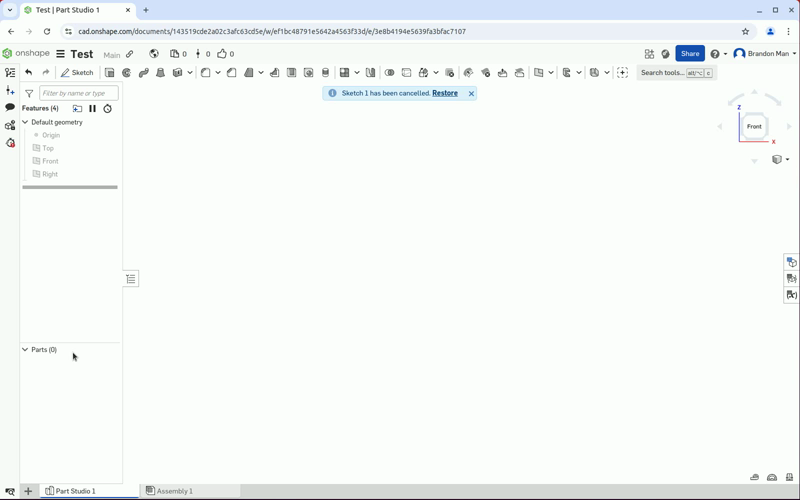
mouse_move(73, 352)
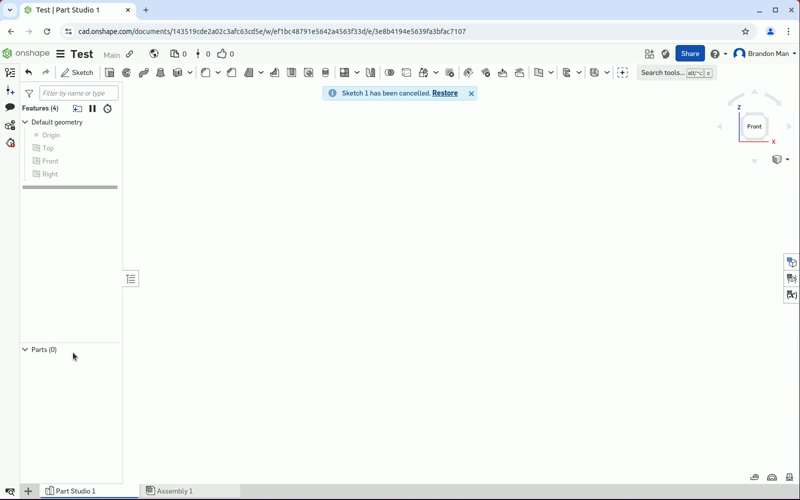
key(shift+y)
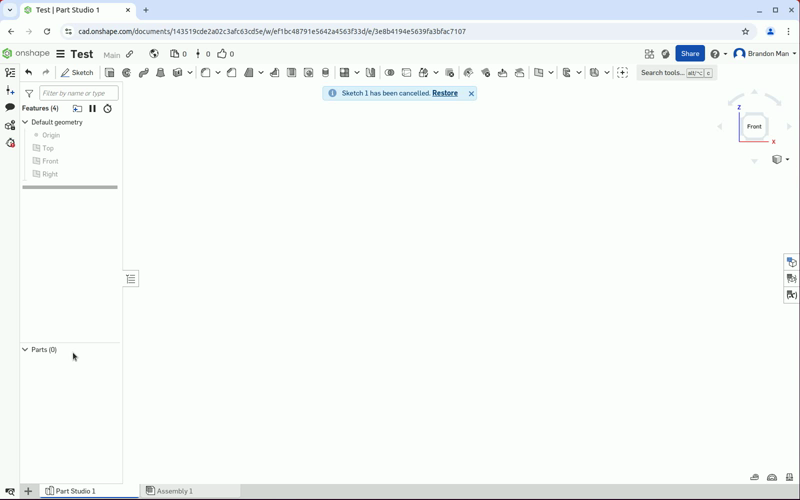
key(shift+s)
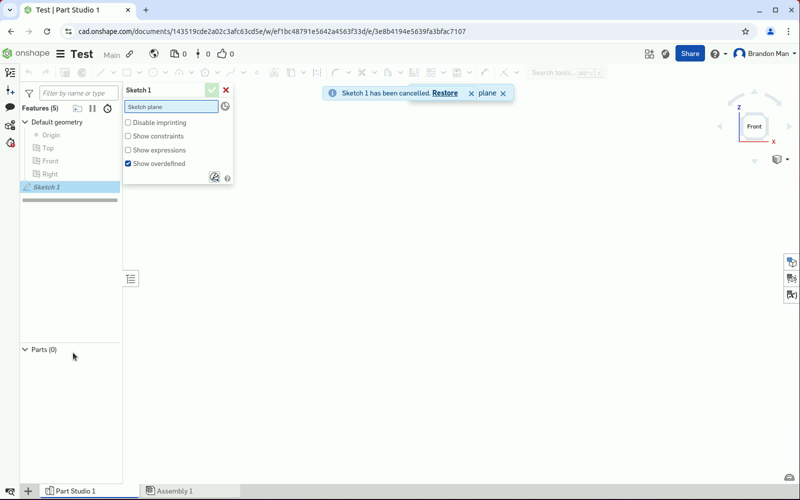
mouse_move(73, 163)
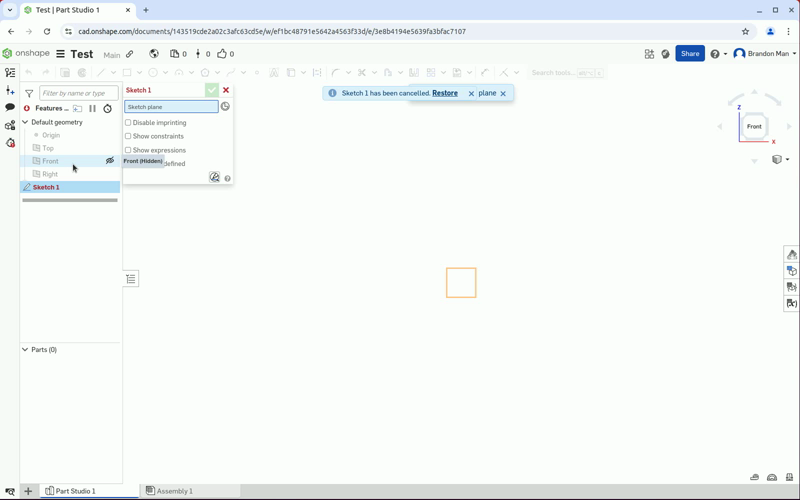
click(73, 163)
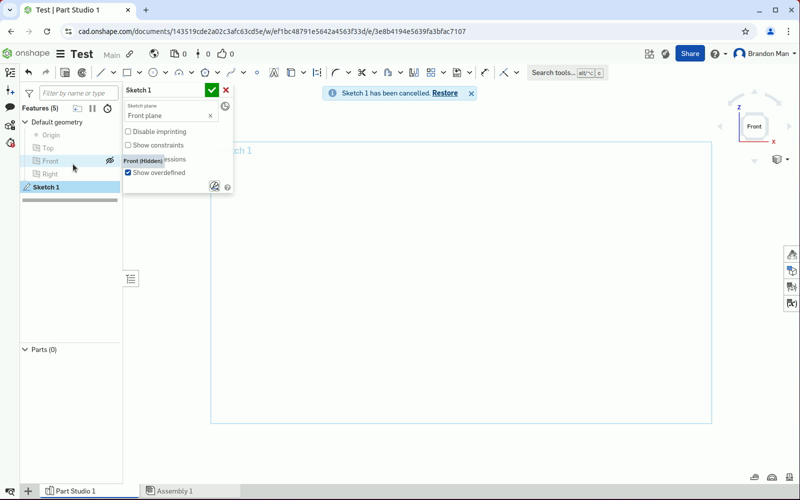
mouse_move(73, 352)
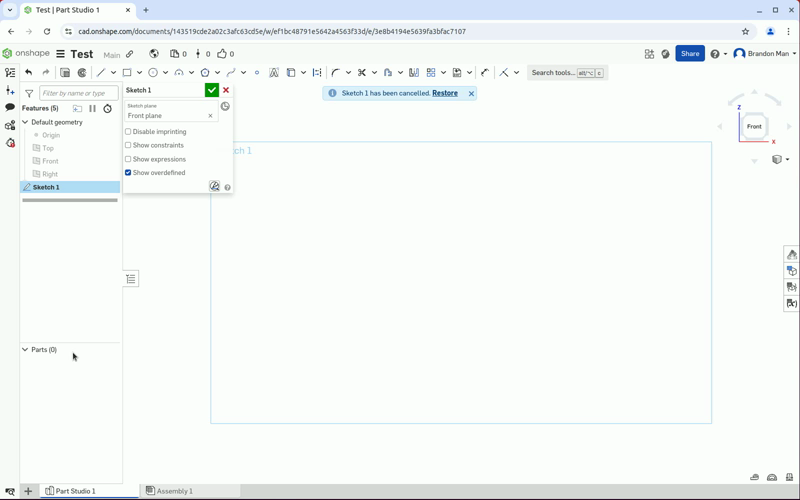
key(y)
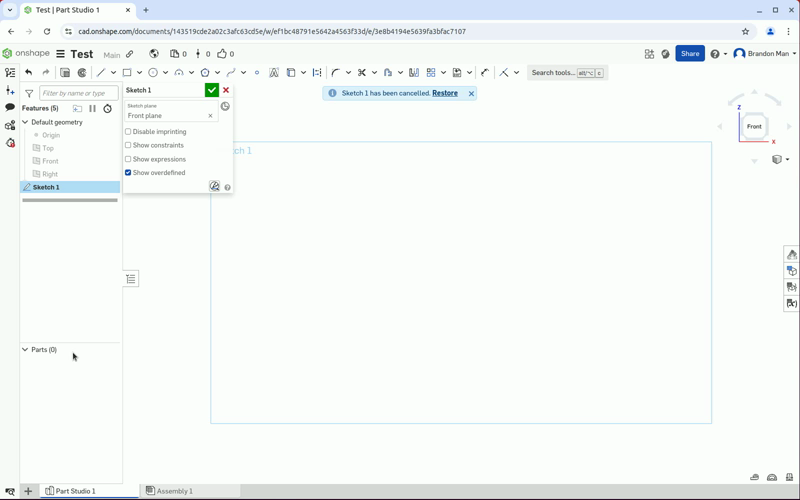
key(l)
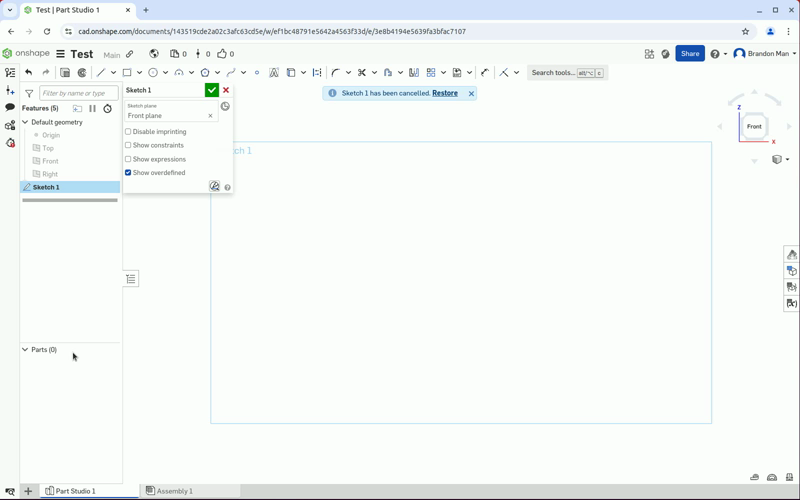
key_down(shift)
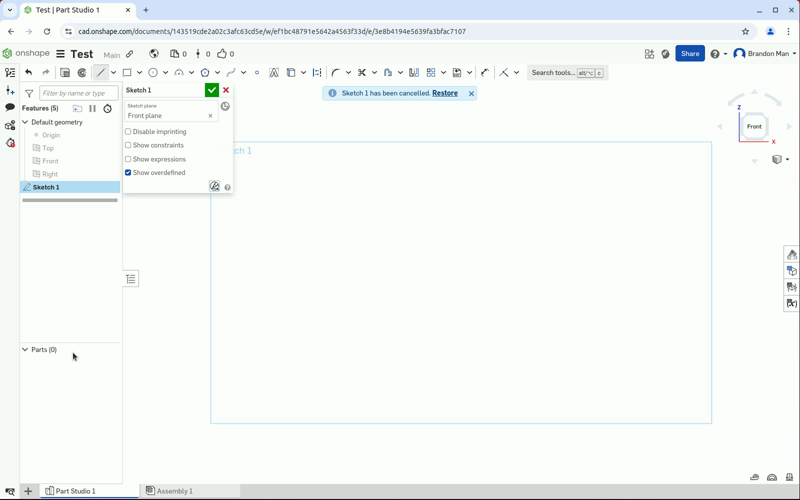
mouse_move(460, 282)
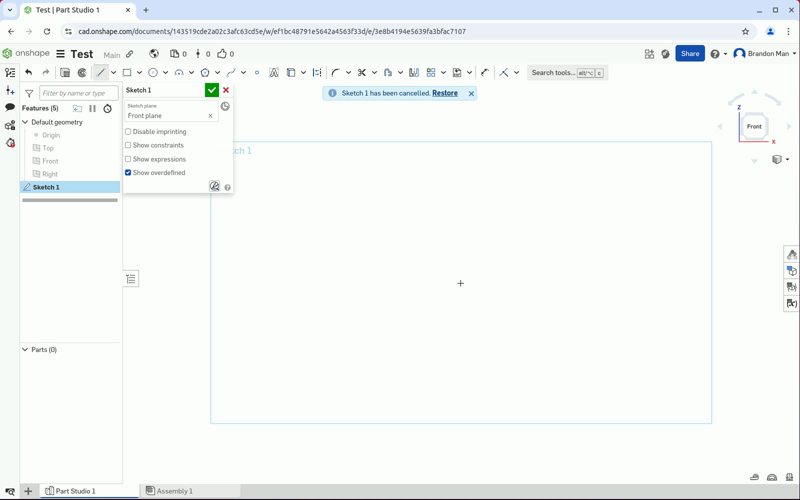
click(460, 282)
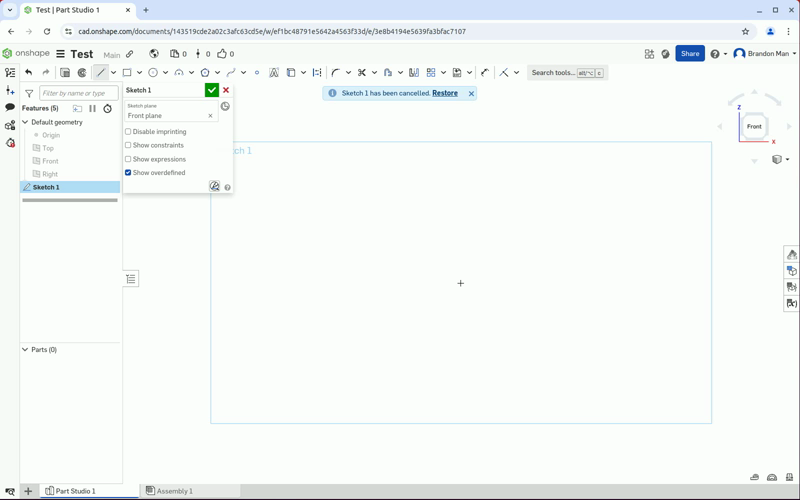
key_up(shift)
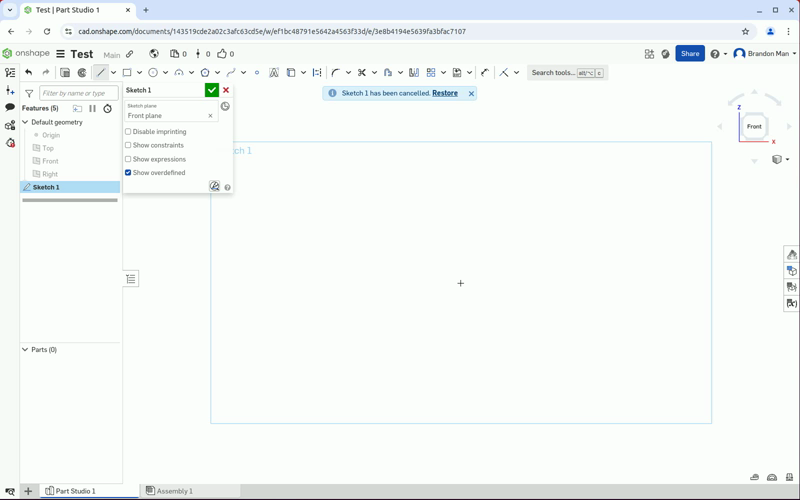
key_down(shift)
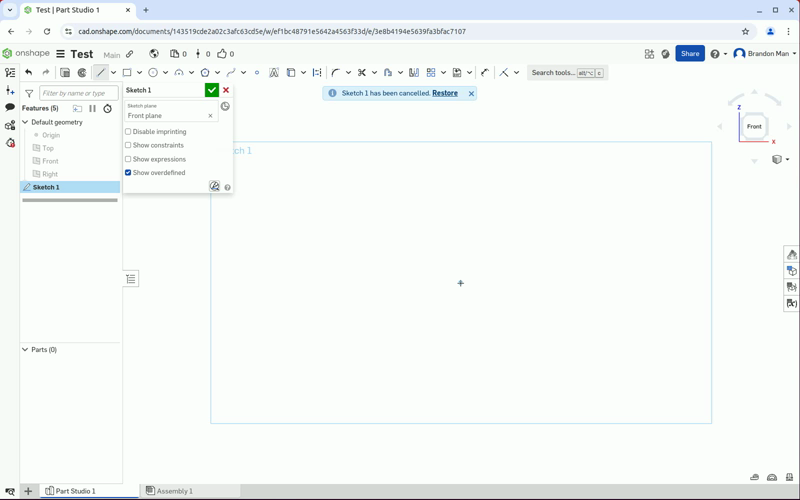
mouse_move(573, 282)
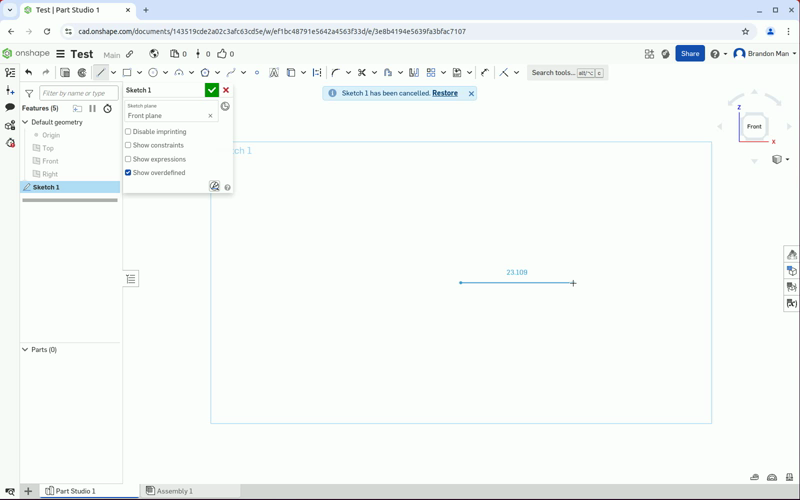
click(573, 282)
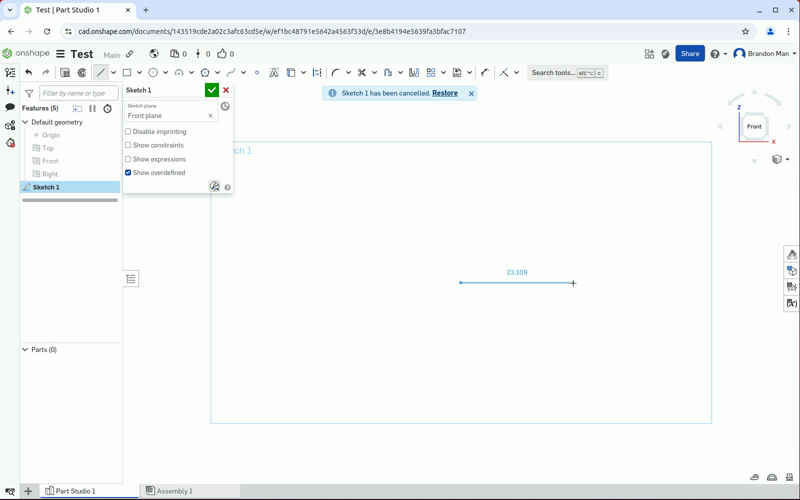
key_up(shift)
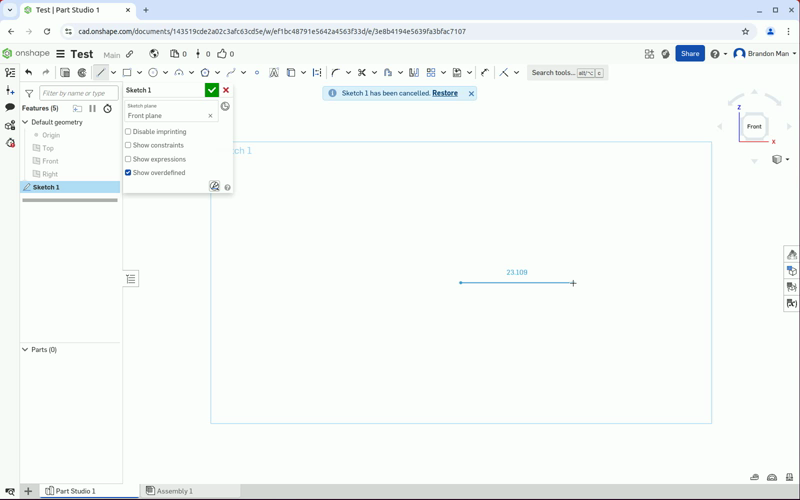
key_down(shift)
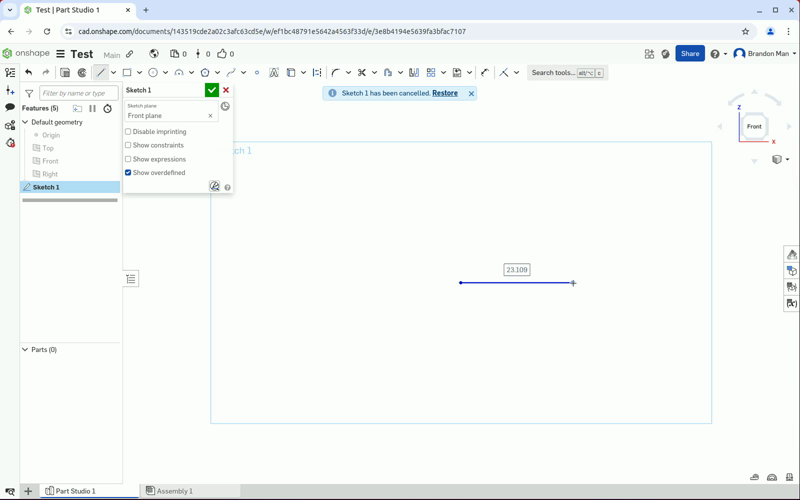
mouse_move(589, 282)
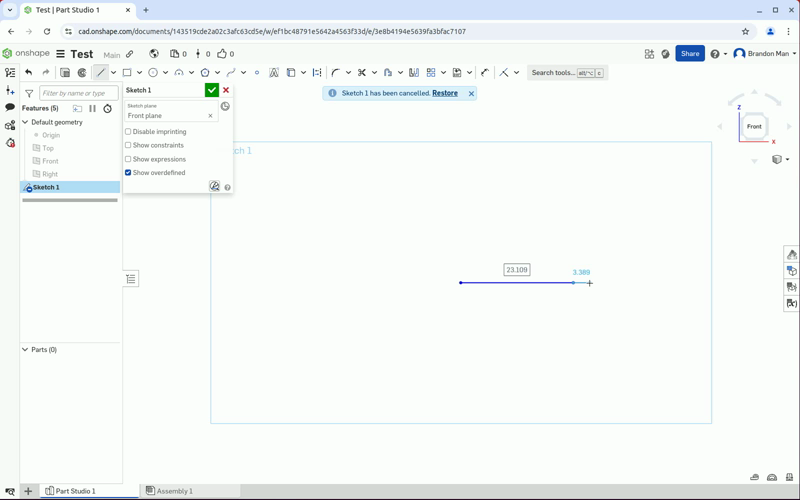
mouse_move(573, 264)
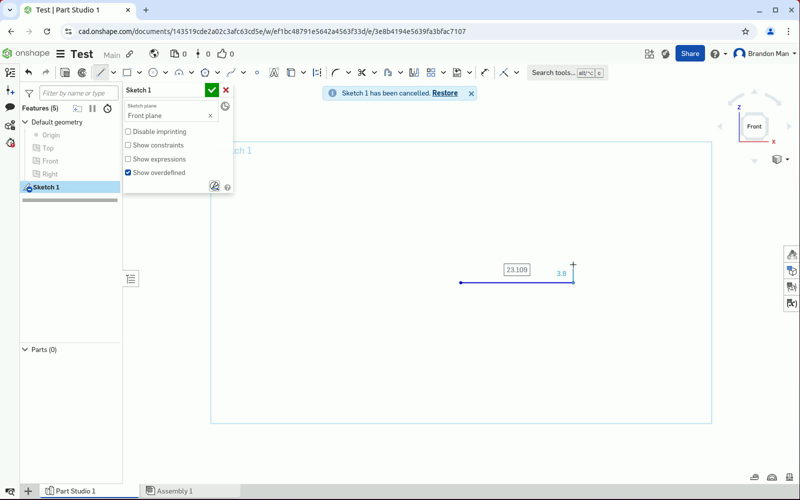
click(573, 264)
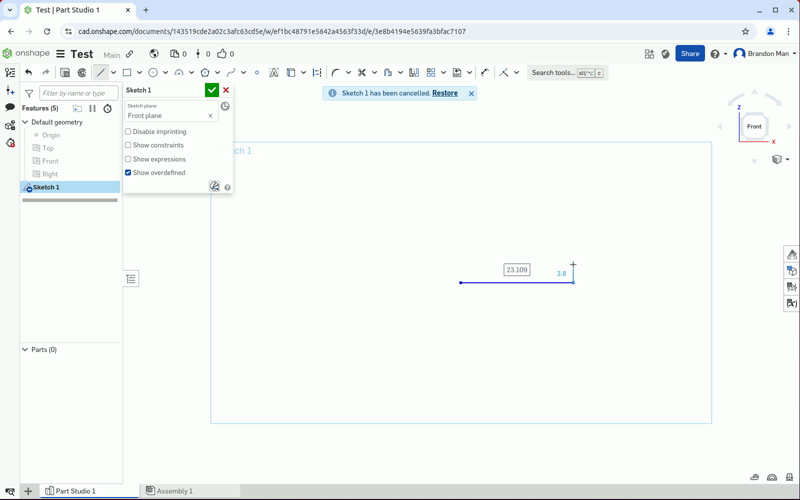
key_up(shift)
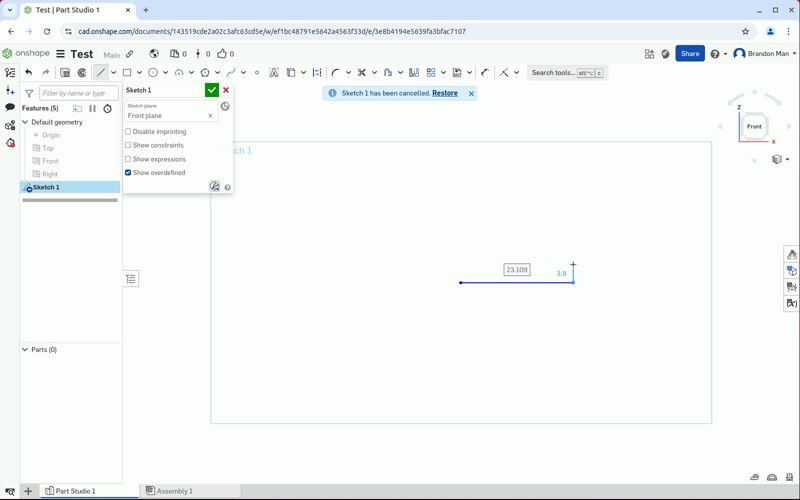
key_down(shift)
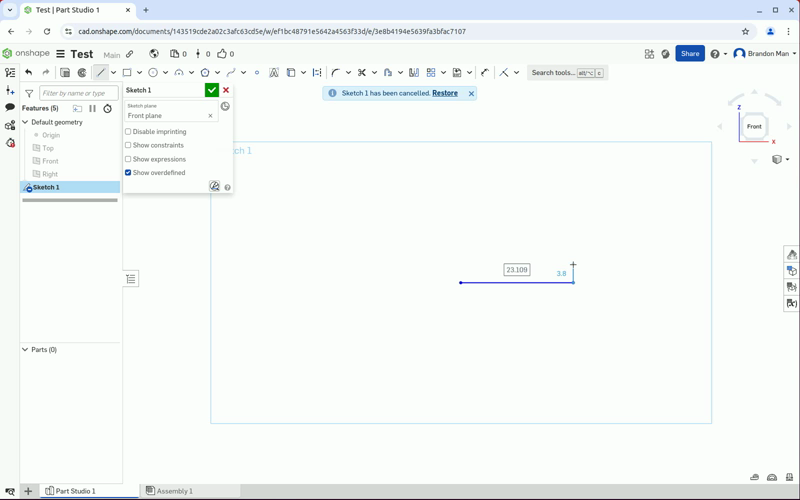
mouse_move(498, 264)
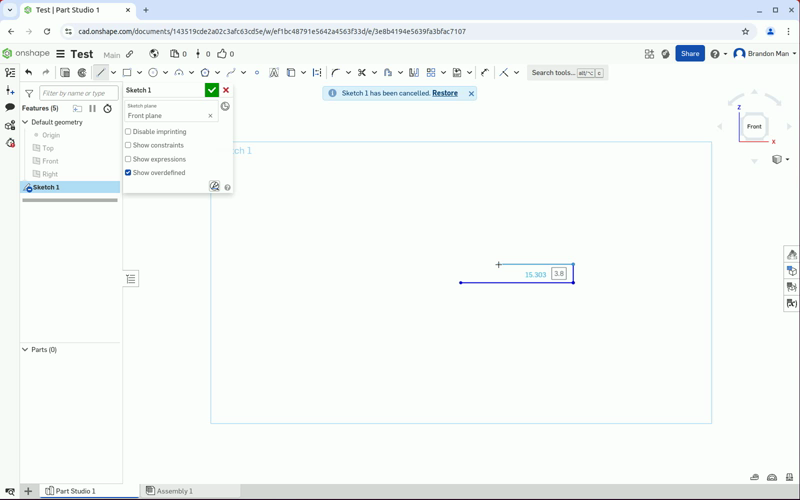
click(498, 264)
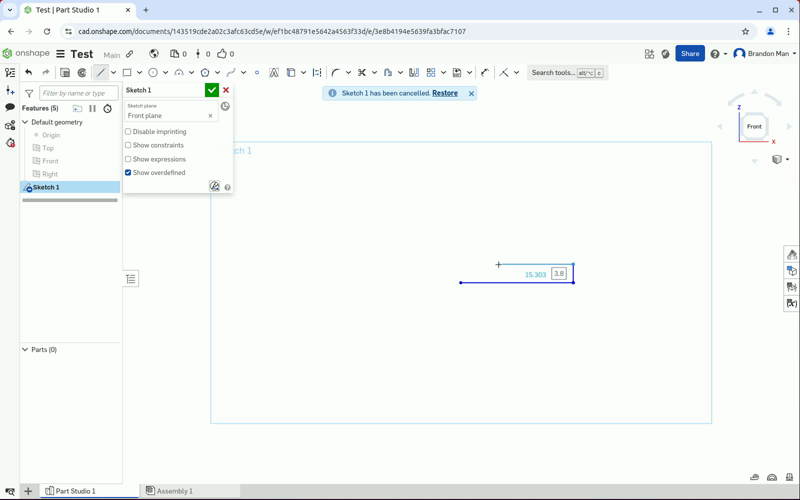
key_up(shift)
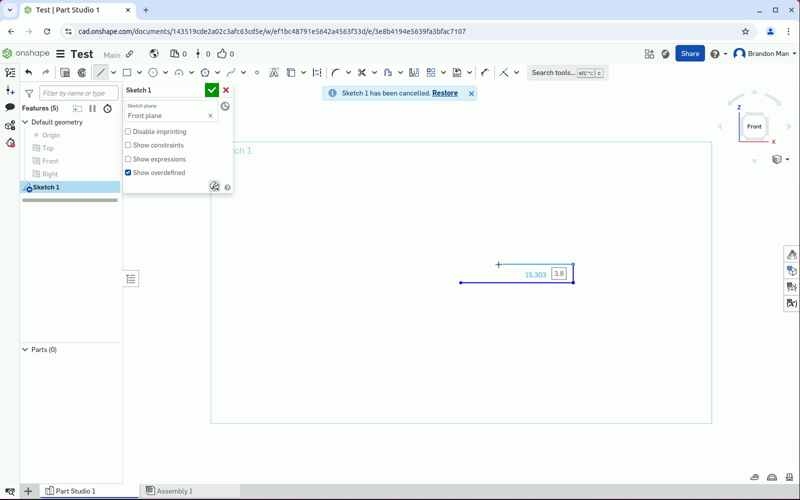
key_down(shift)
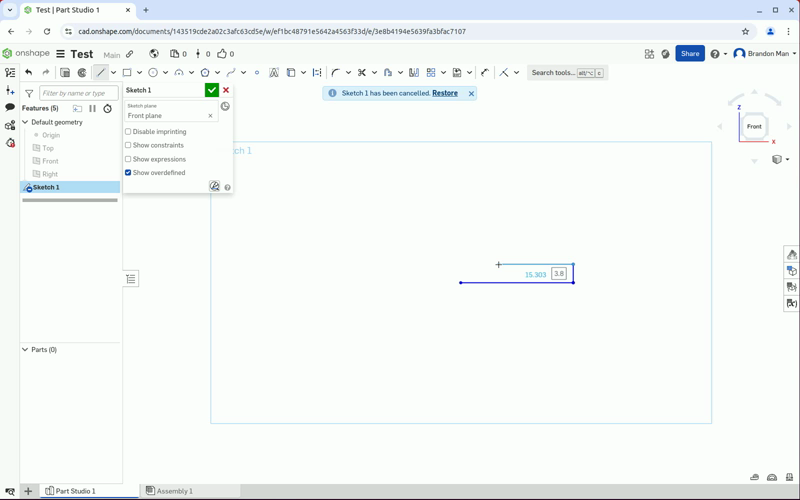
mouse_move(528, 264)
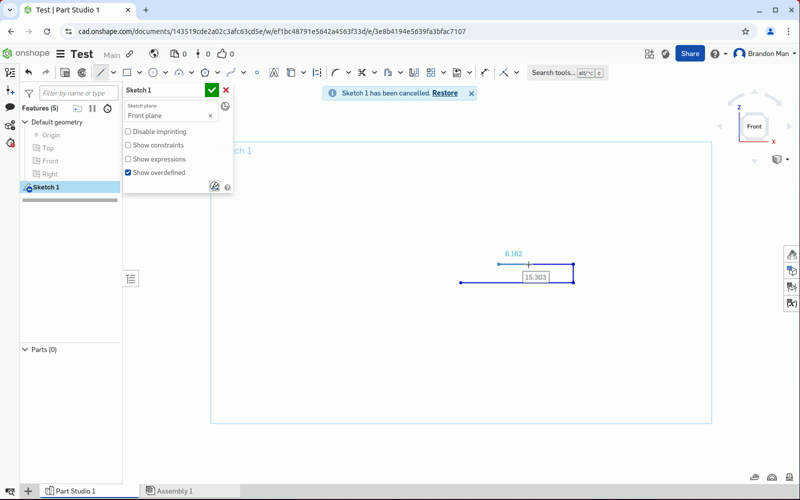
mouse_move(498, 226)
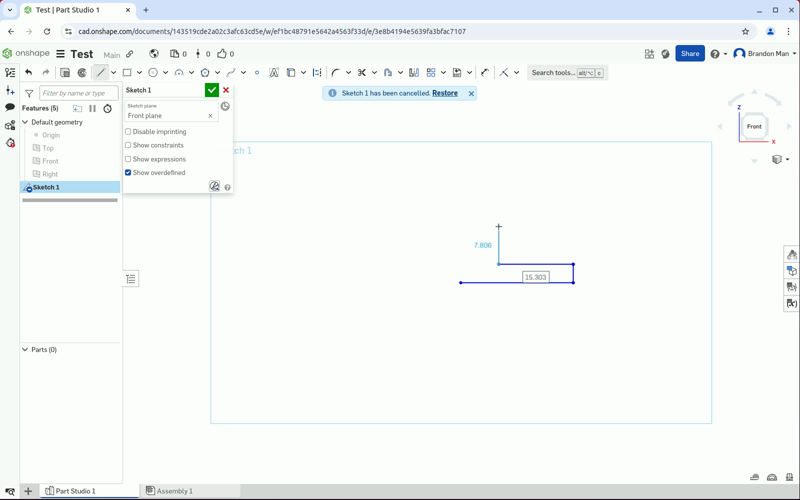
click(498, 226)
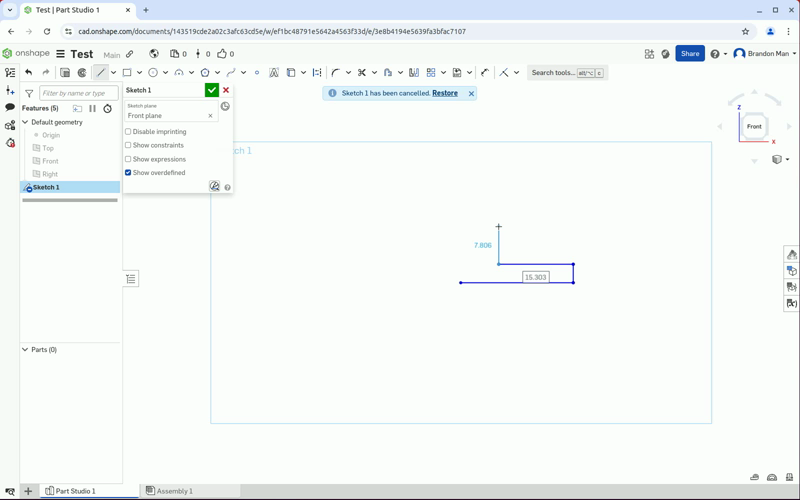
key_up(shift)
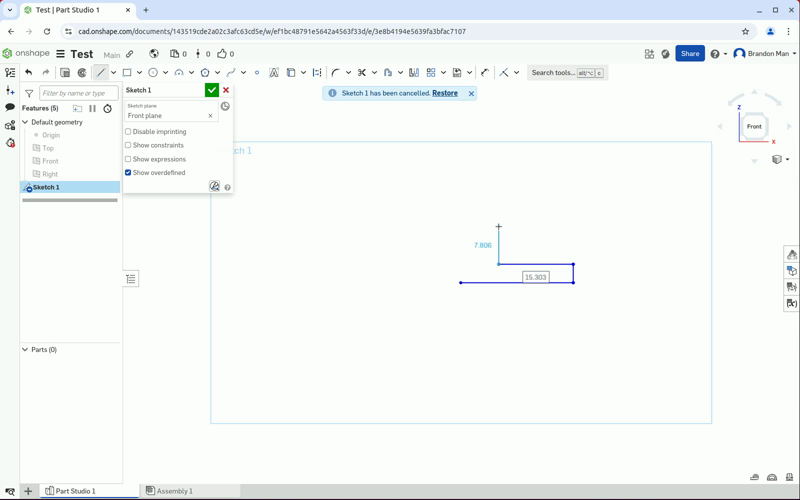
key_down(shift)
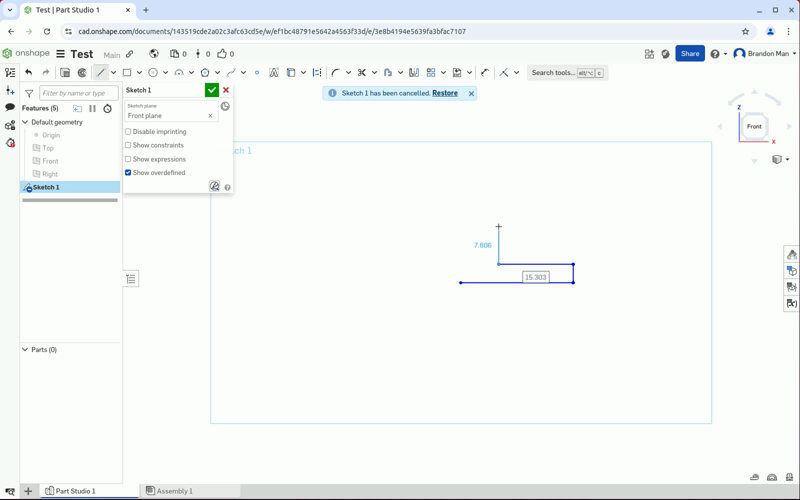
mouse_move(528, 226)
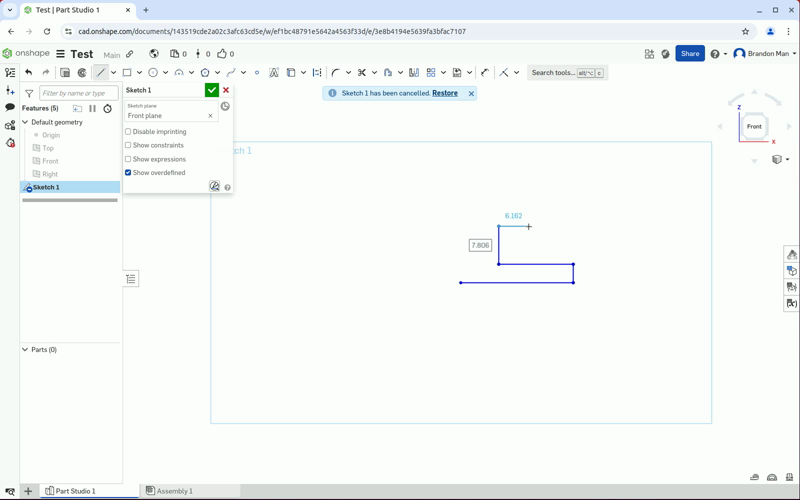
mouse_move(460, 226)
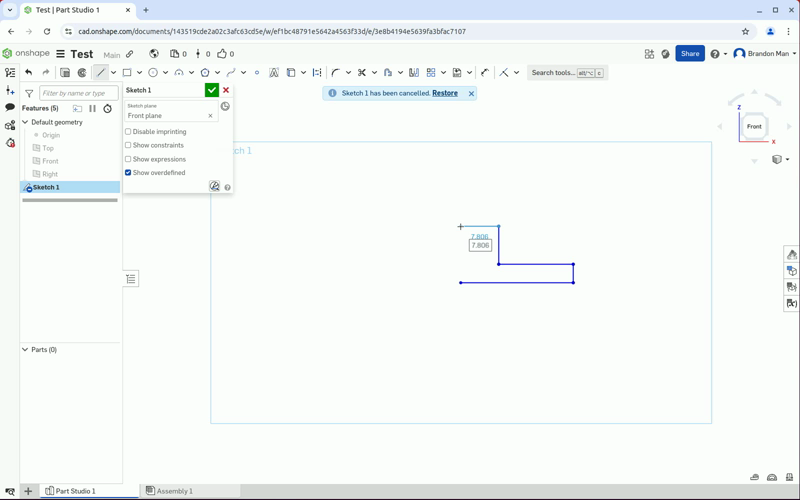
click(460, 226)
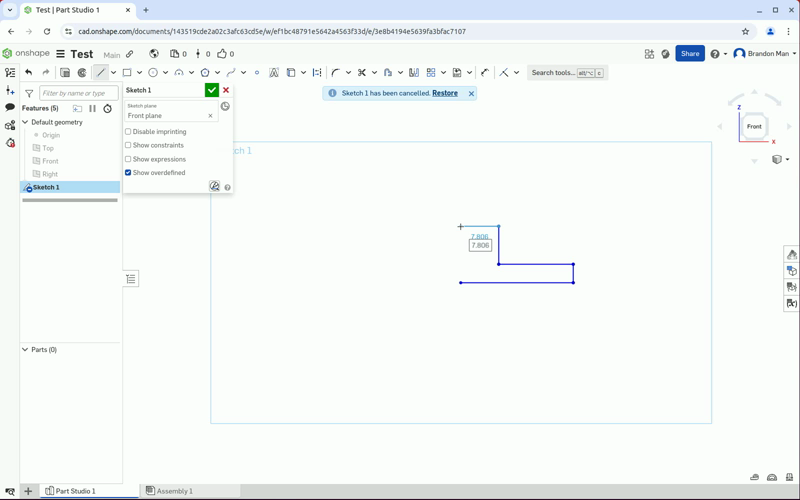
key_up(shift)
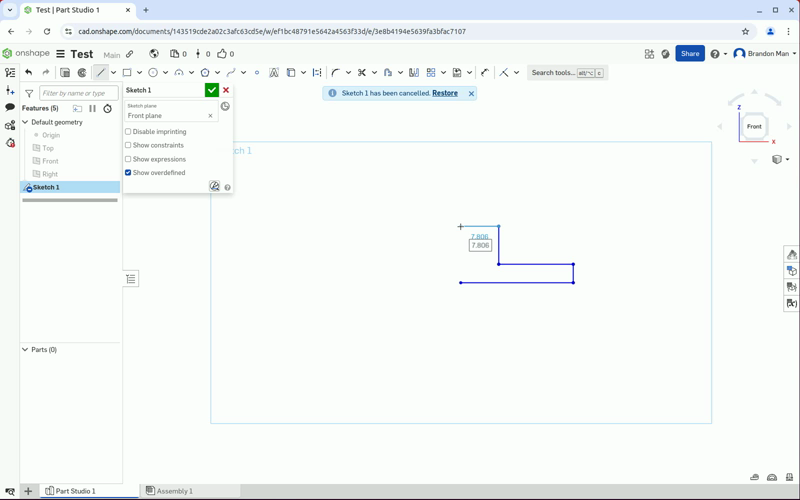
mouse_move(490, 226)
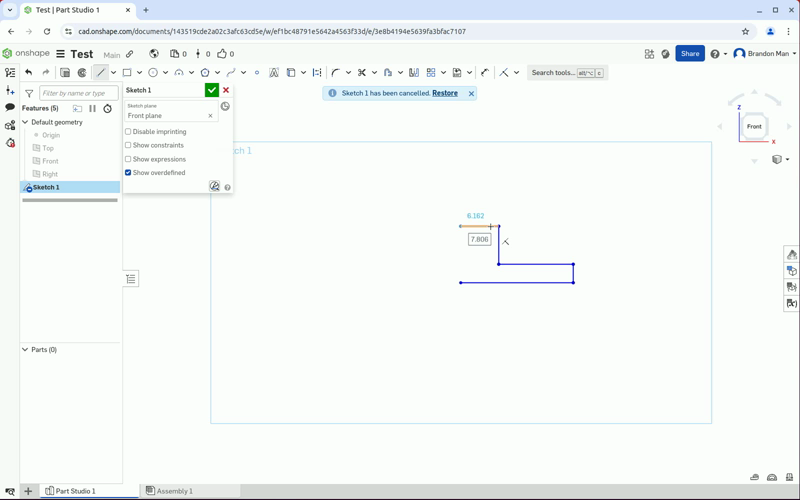
key_down(shift)
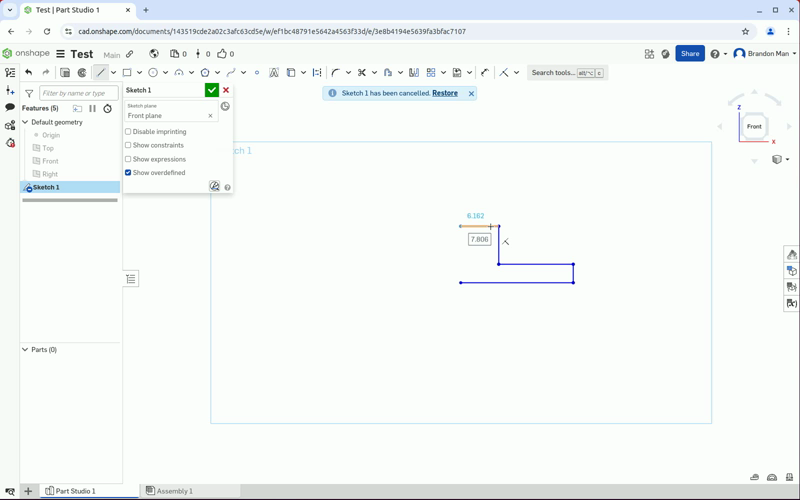
mouse_move(460, 282)
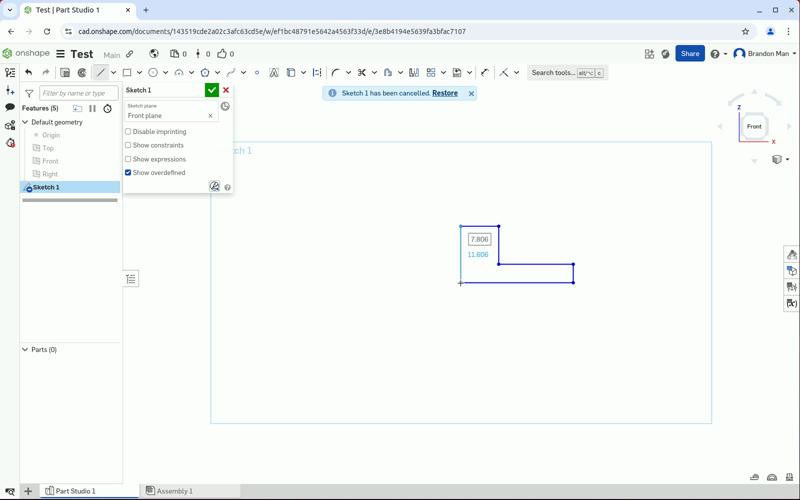
key_up(shift)
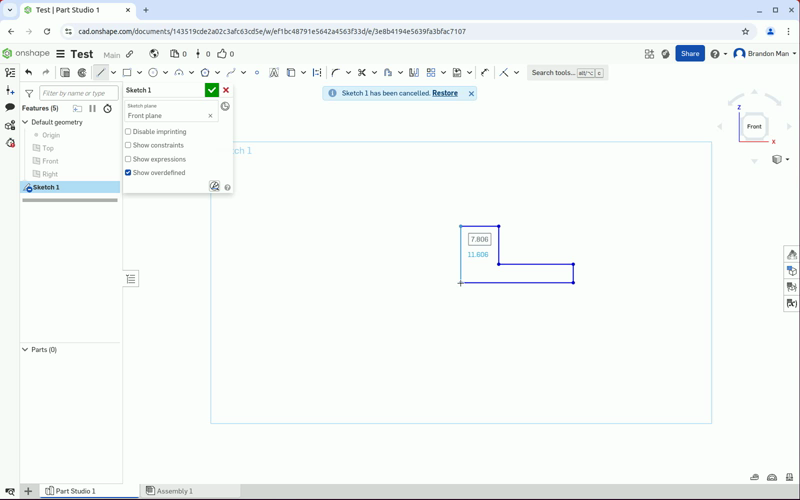
click(460, 282)
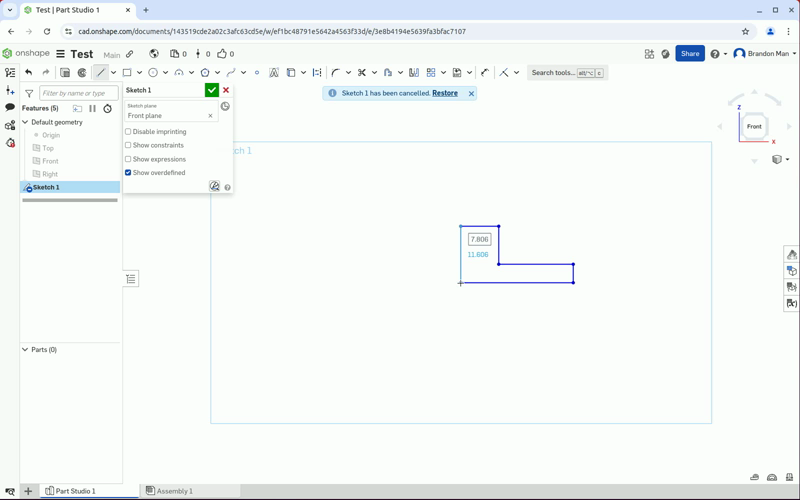
key(esc)
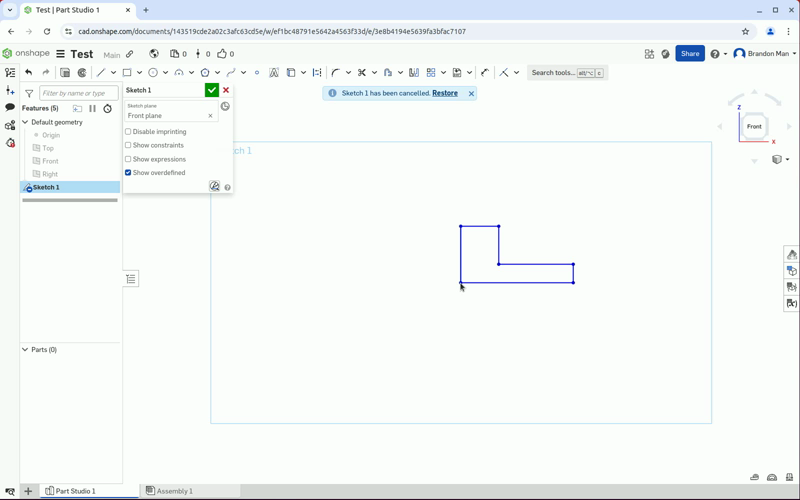
mouse_move(520, 277)
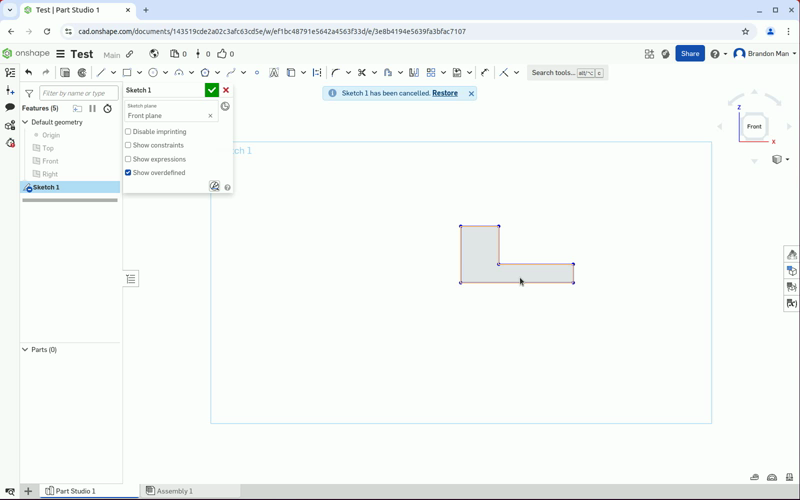
click(520, 277)
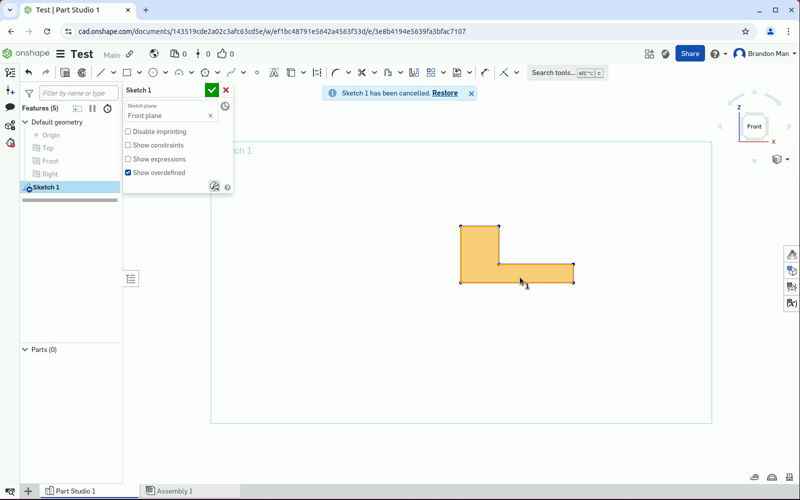
mouse_move(73, 352)
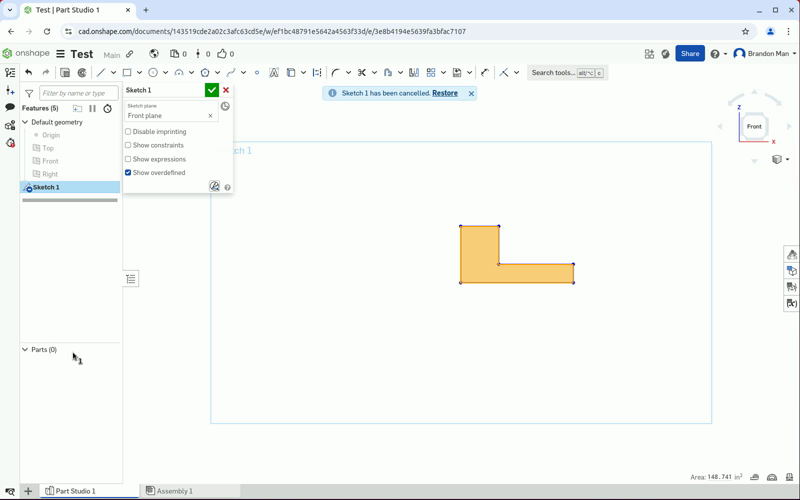
key(shift+y)
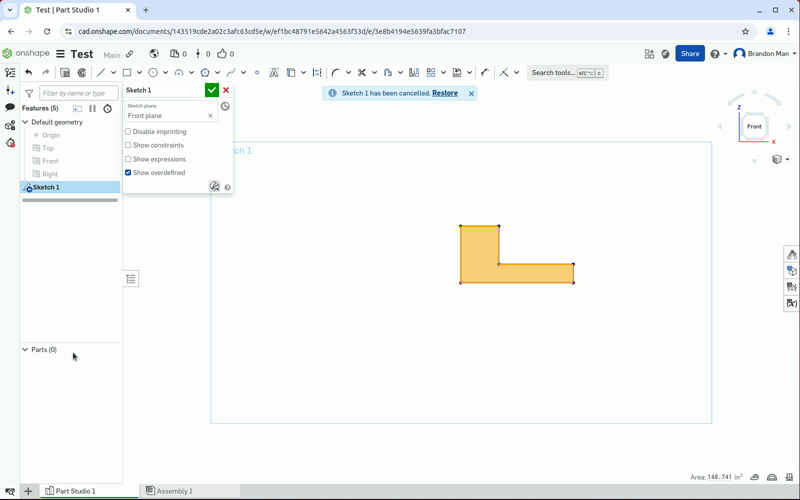
key(shift+e)
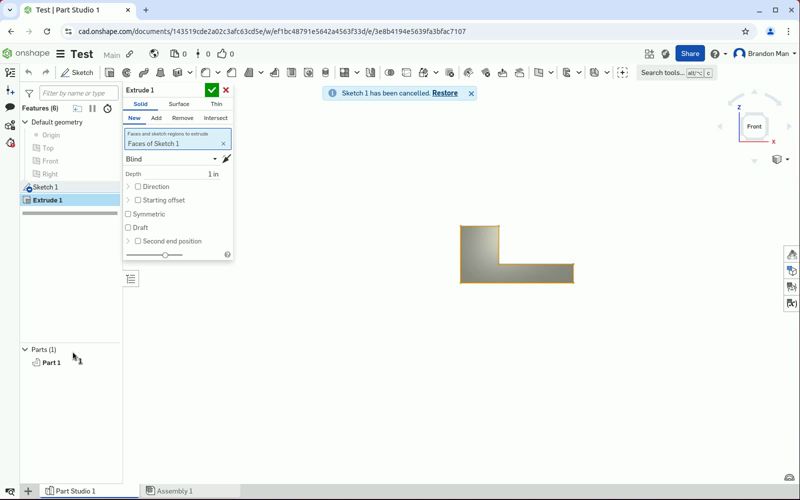
mouse_move(143, 106)
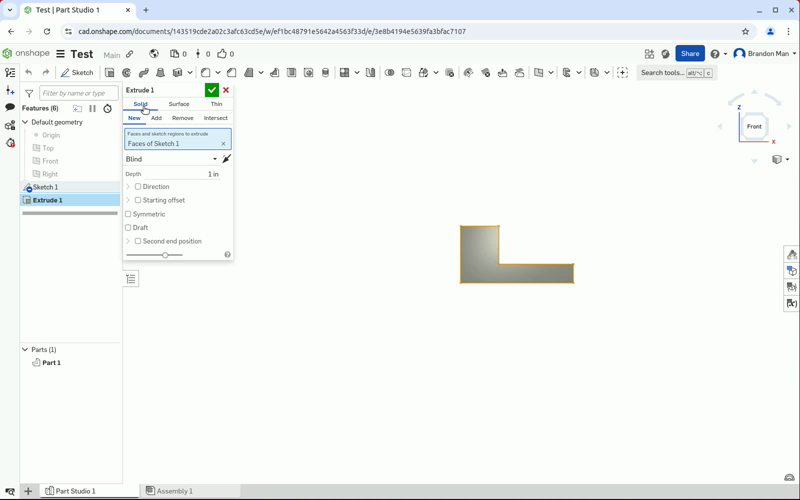
click(143, 106)
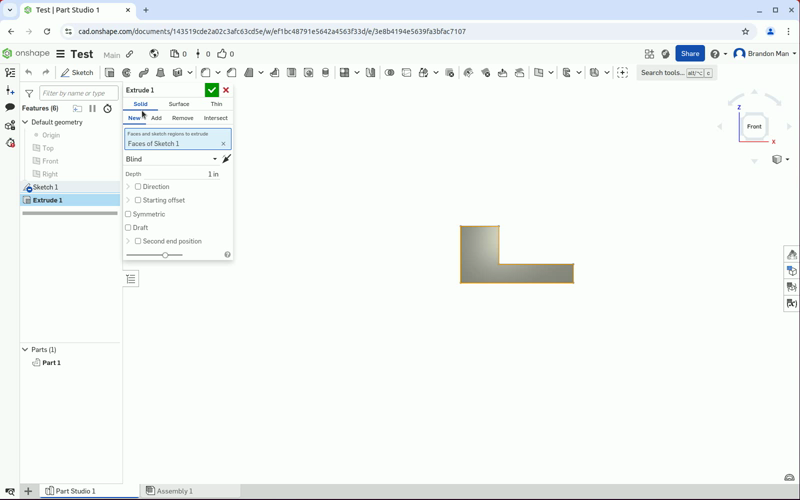
mouse_move(137, 120)
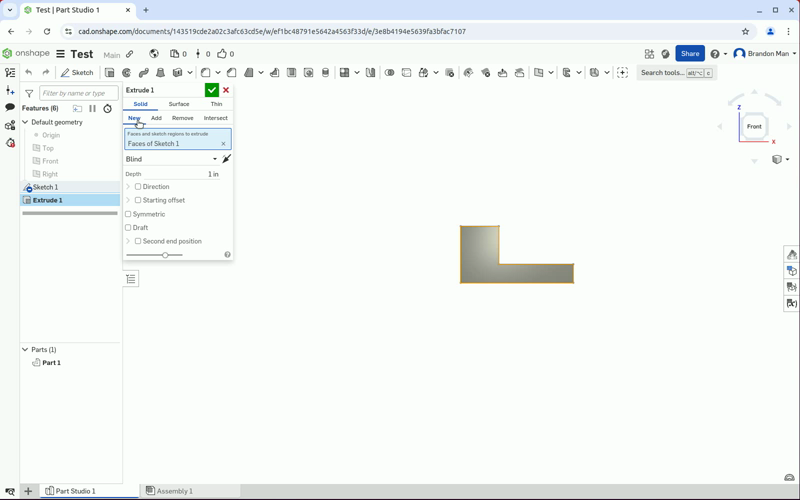
click(137, 120)
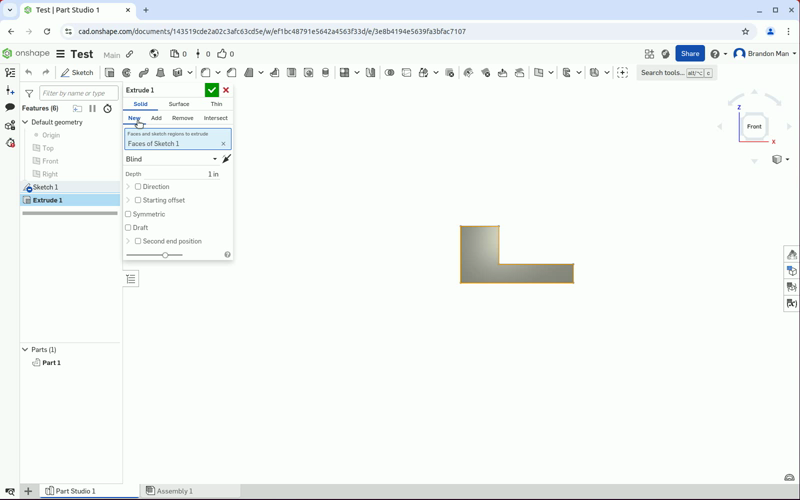
key(tab, 4)
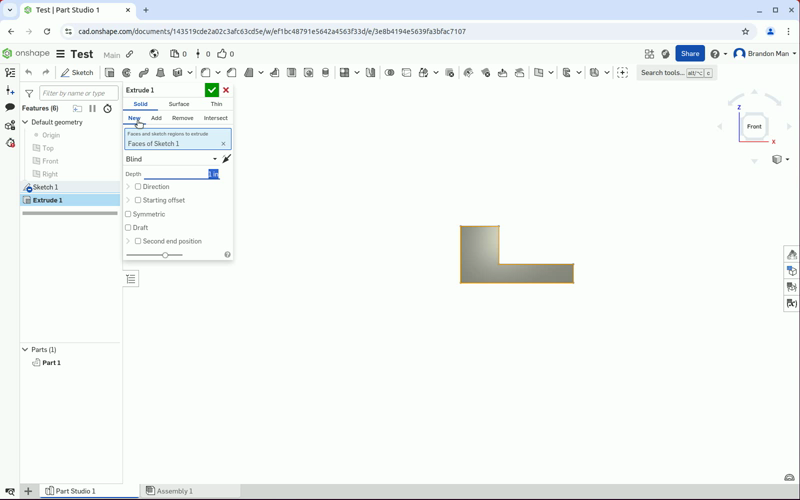
text(-7.703)
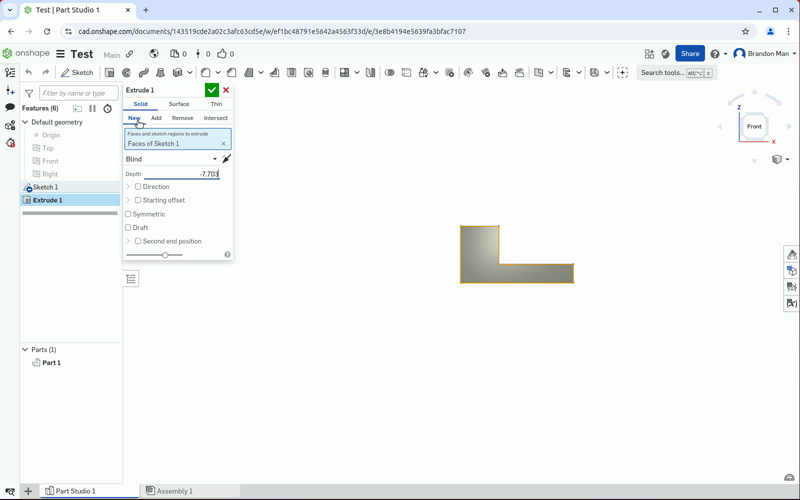
key(enter)
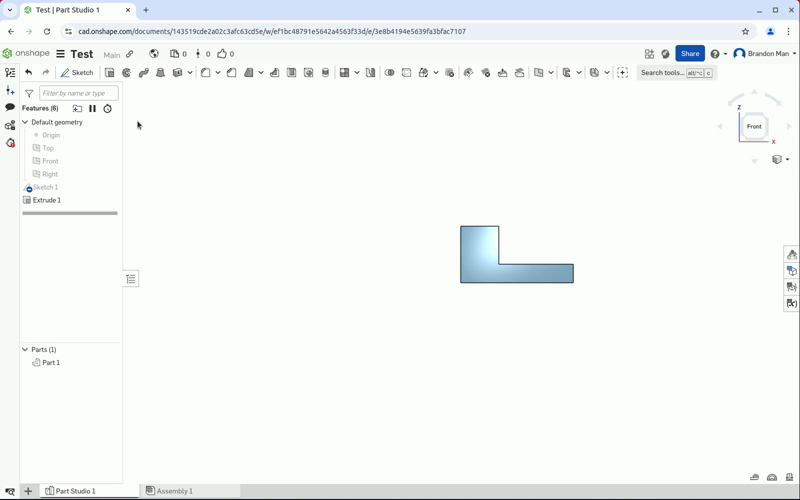
key(shift+h)
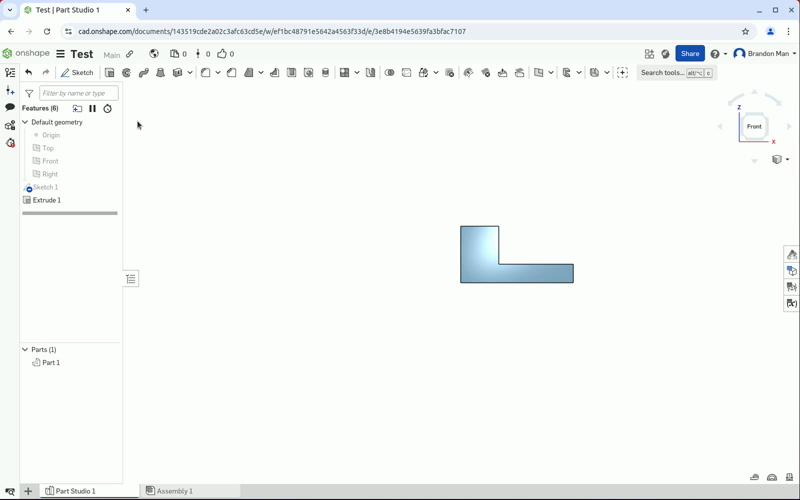
key(shift+h)
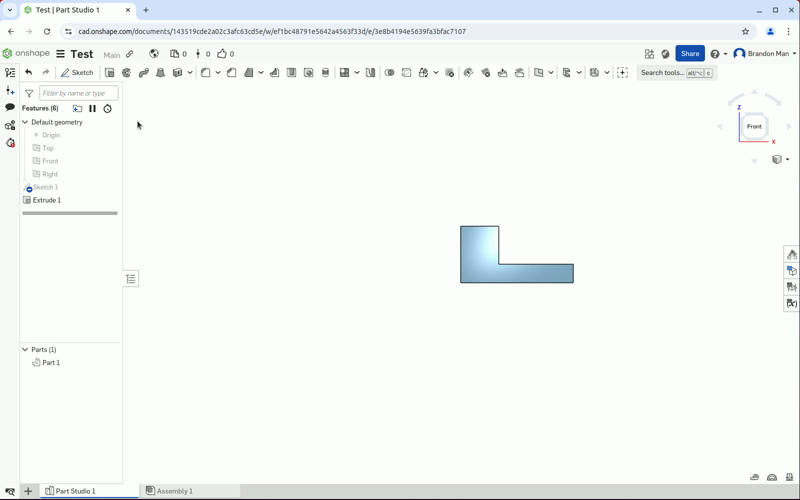
mouse_move(73, 189)
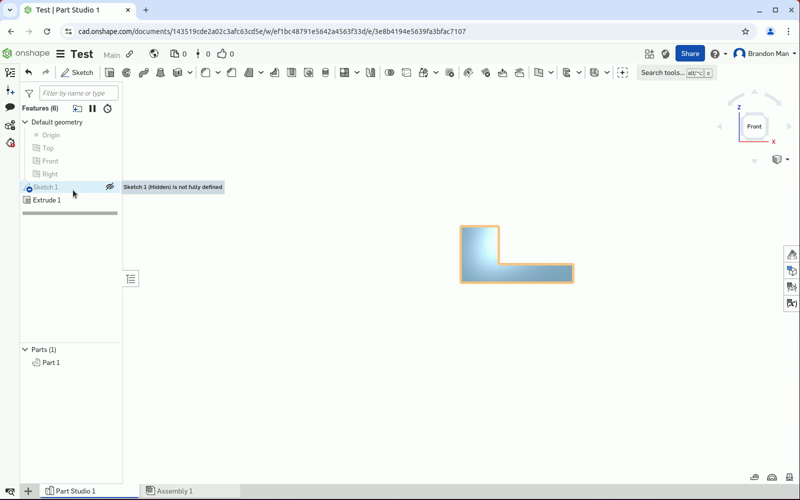
click(73, 189)
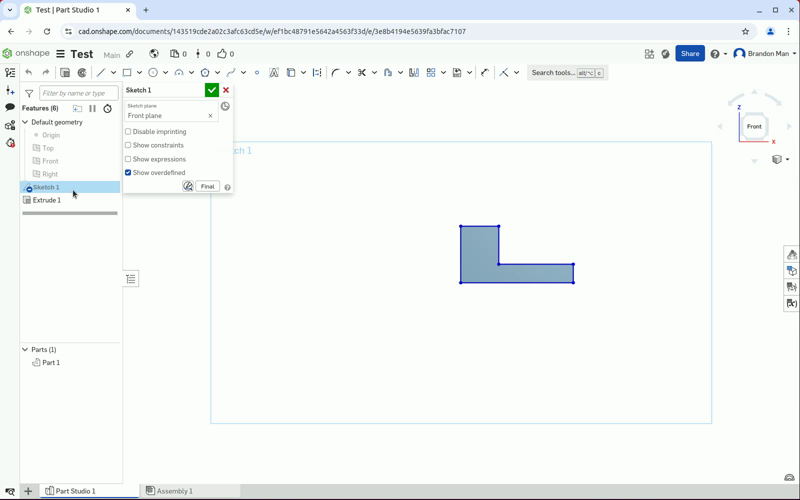
mouse_move(229, 92)
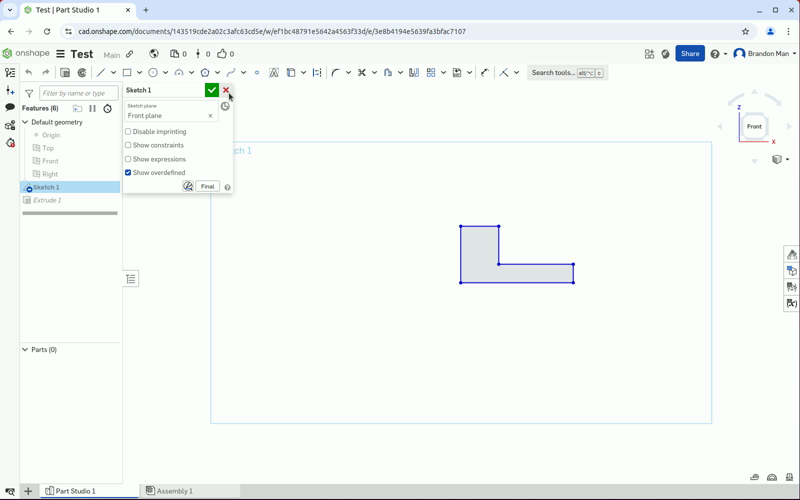
click(229, 92)
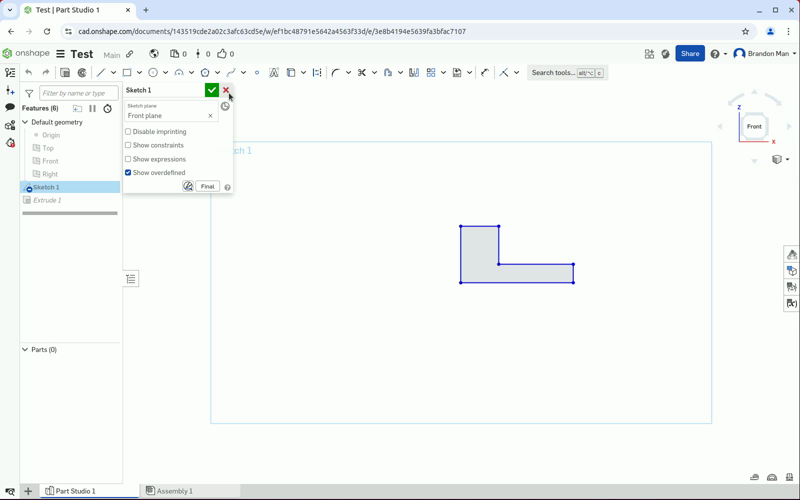
key(shift+s)
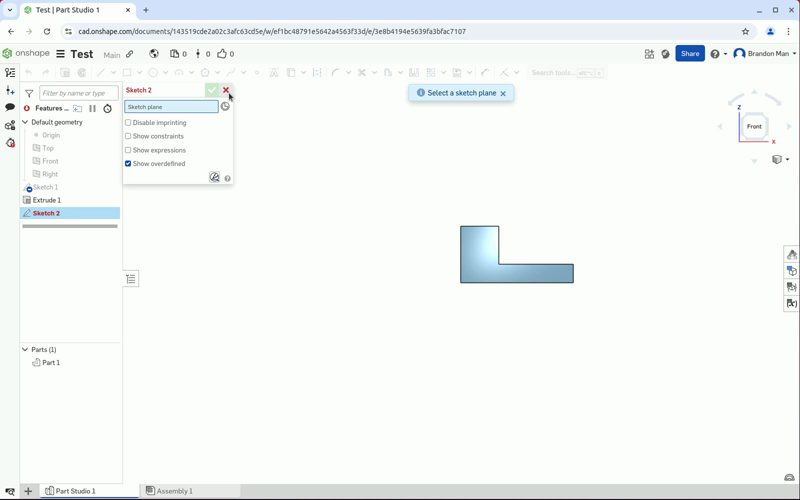
mouse_move(73, 163)
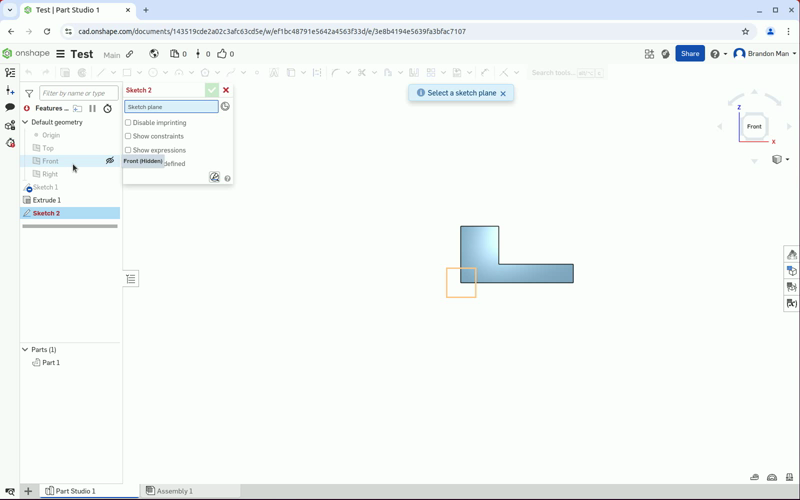
click(73, 163)
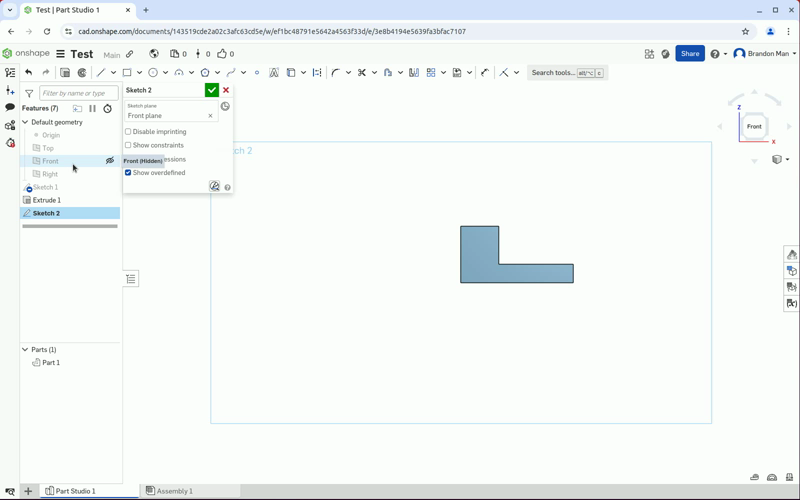
mouse_move(73, 352)
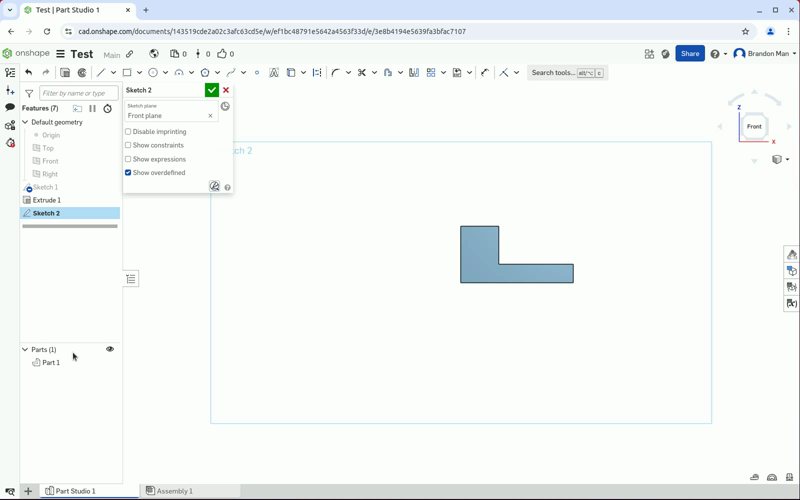
key(y)
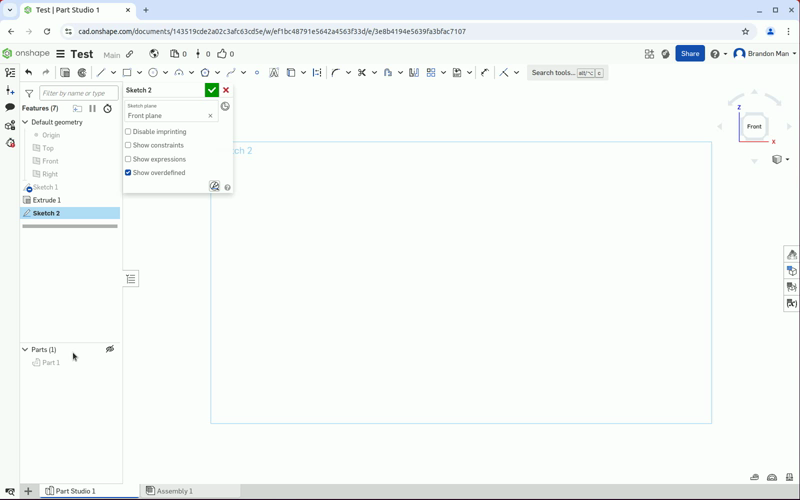
key(c)
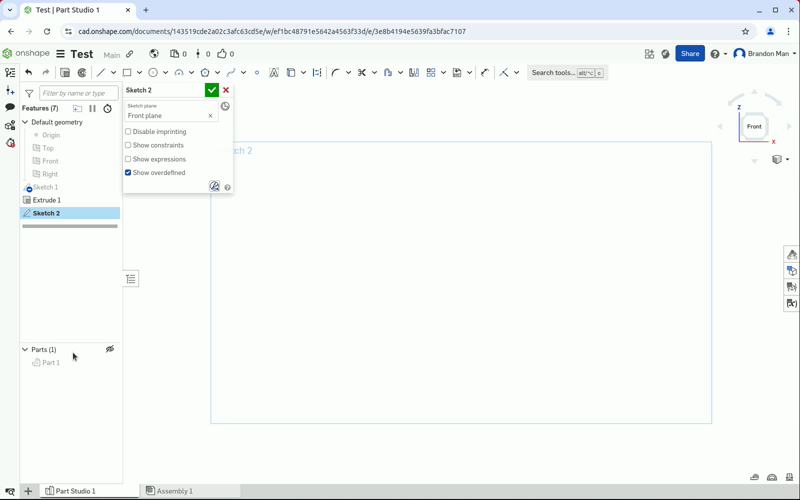
key_down(shift)
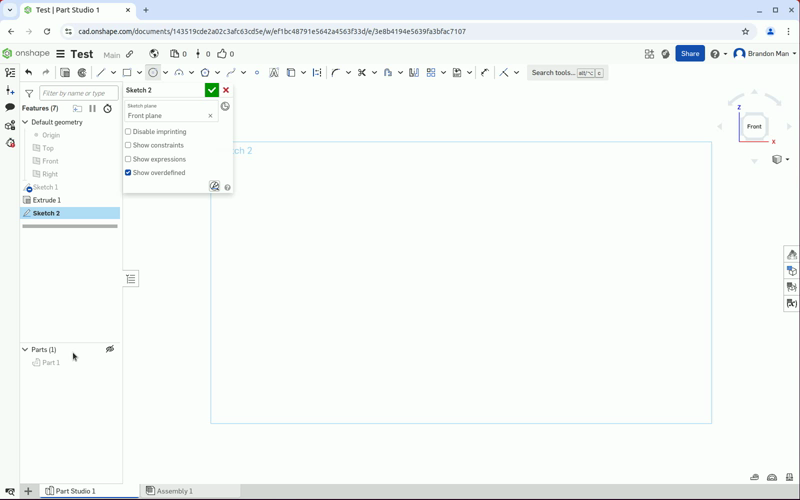
mouse_move(480, 244)
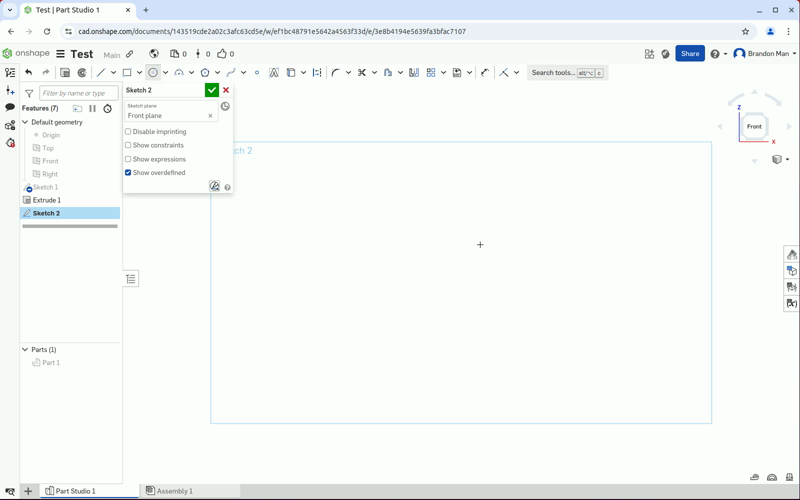
click(480, 244)
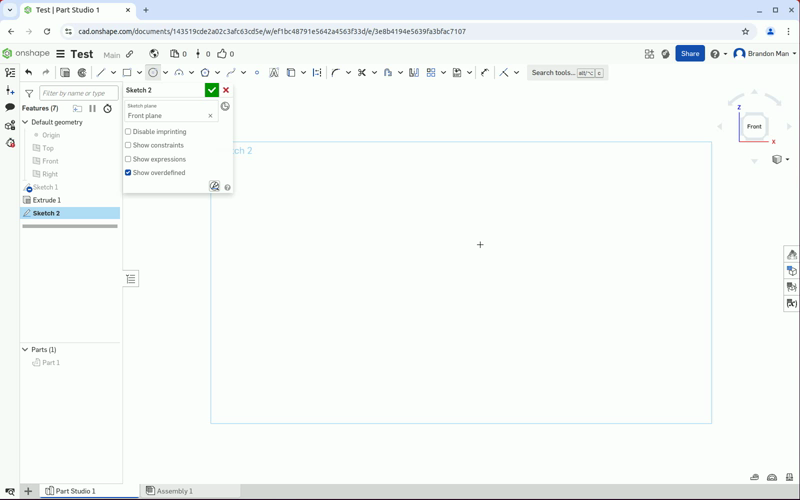
key_up(shift)
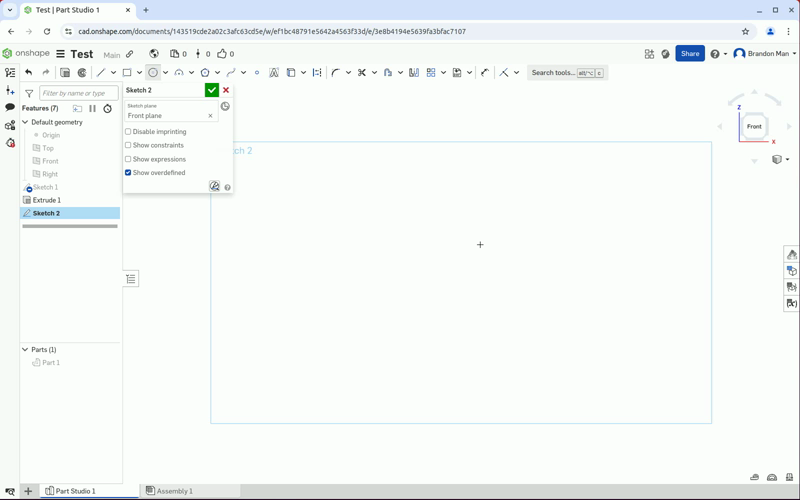
mouse_move(489, 244)
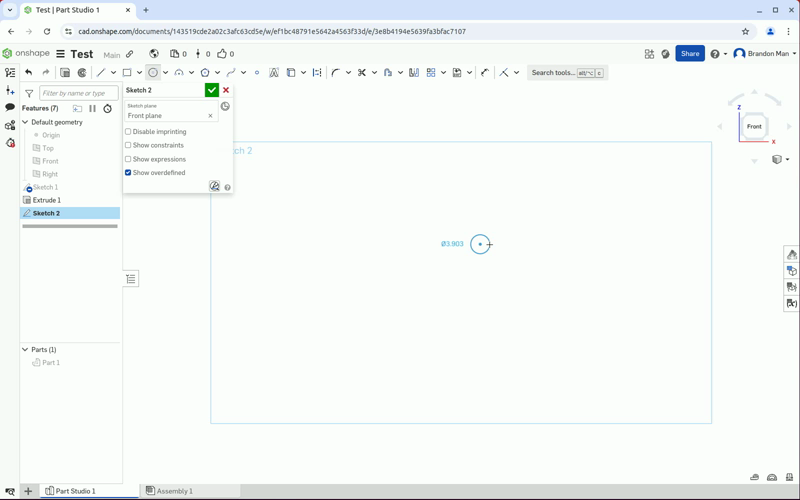
click(489, 244)
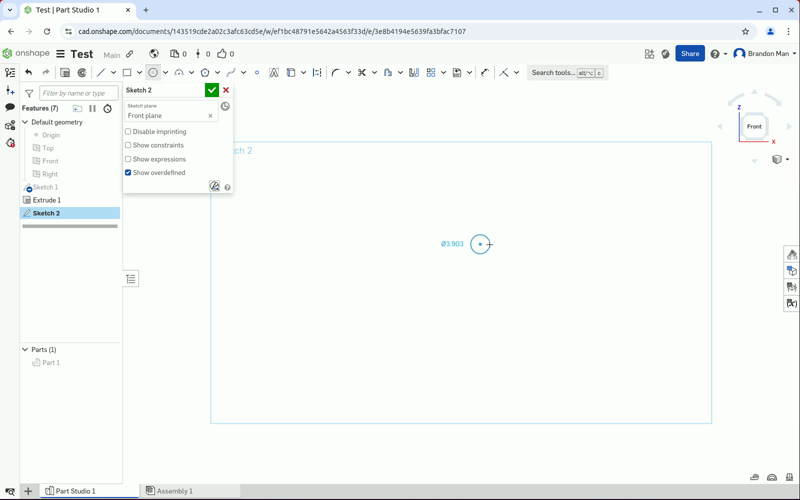
key(esc)
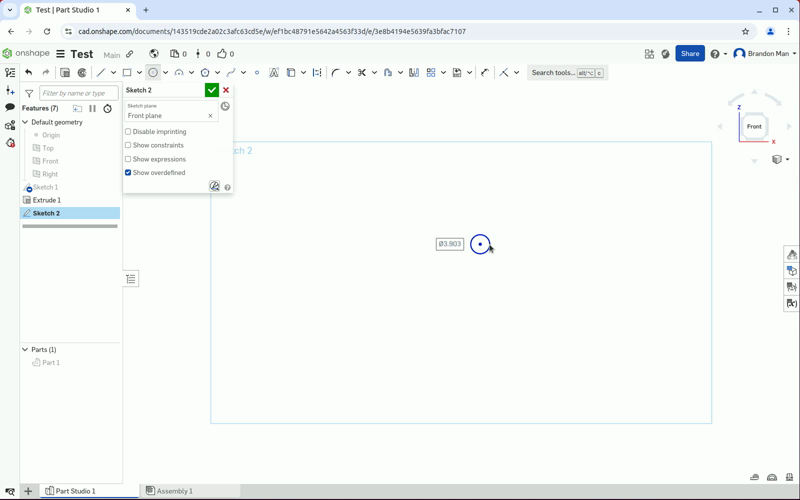
mouse_move(476, 243)
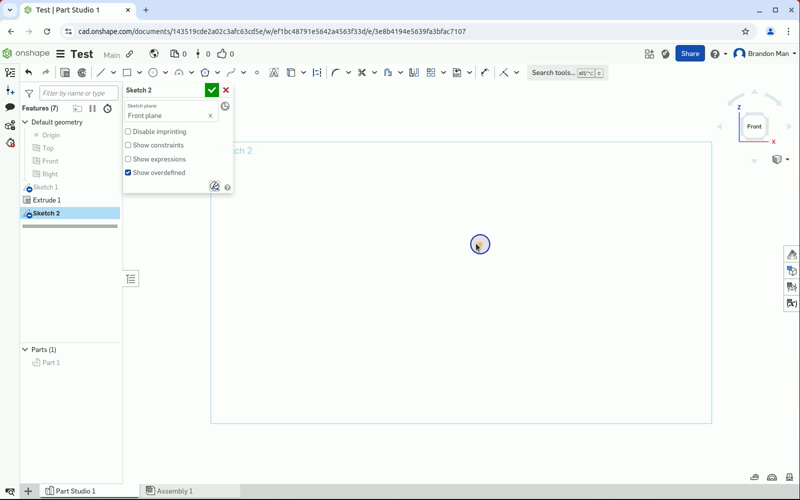
scroll(6)
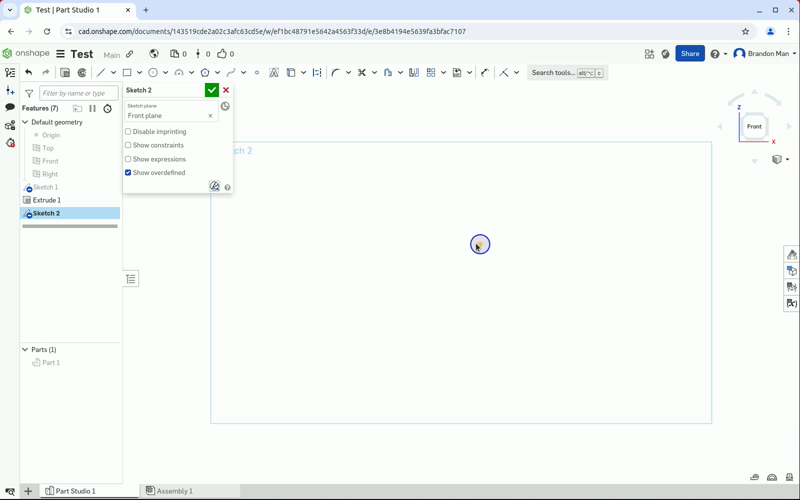
scroll(6)
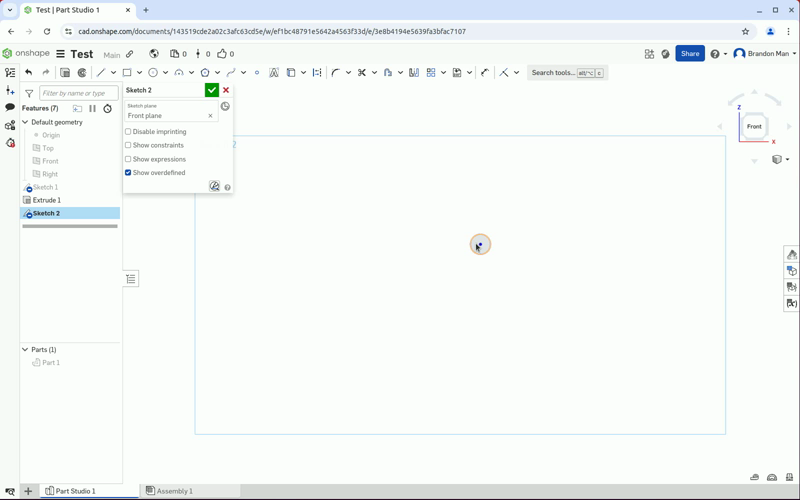
scroll(6)
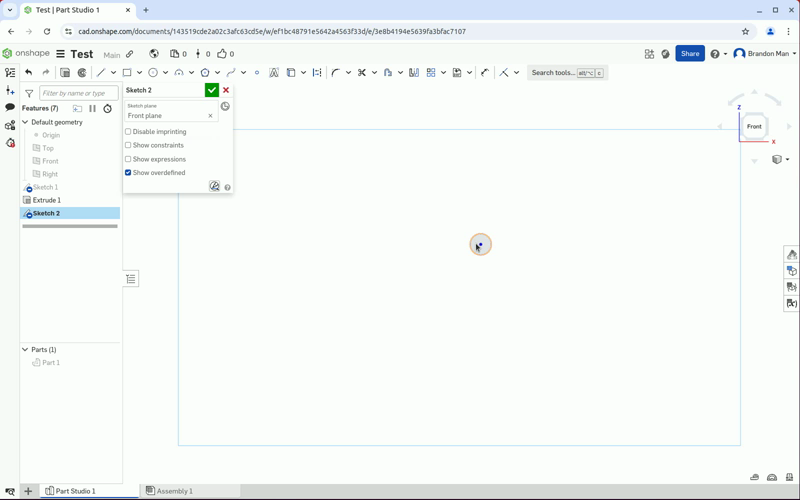
scroll(6)
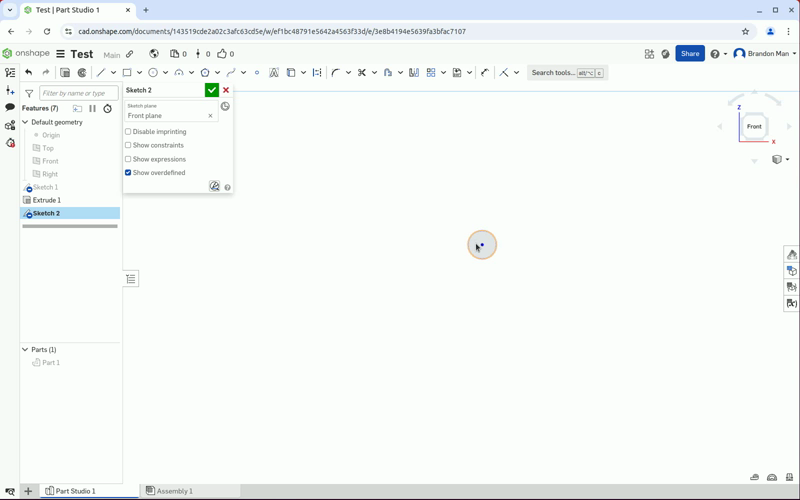
scroll(6)
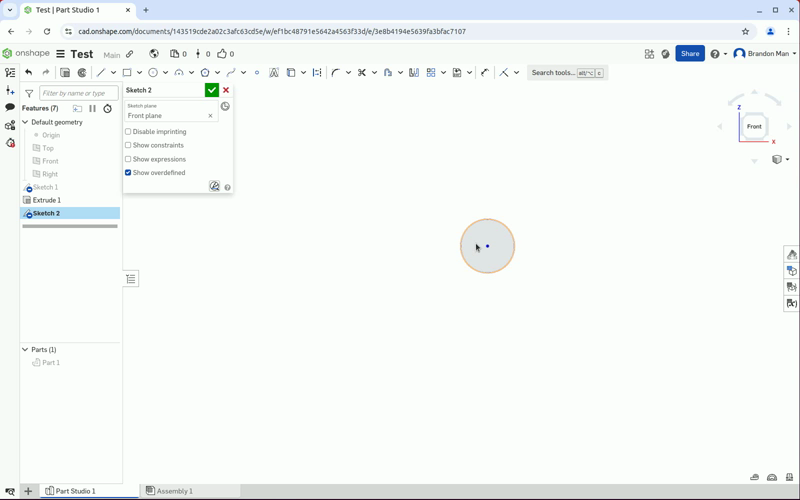
scroll(6)
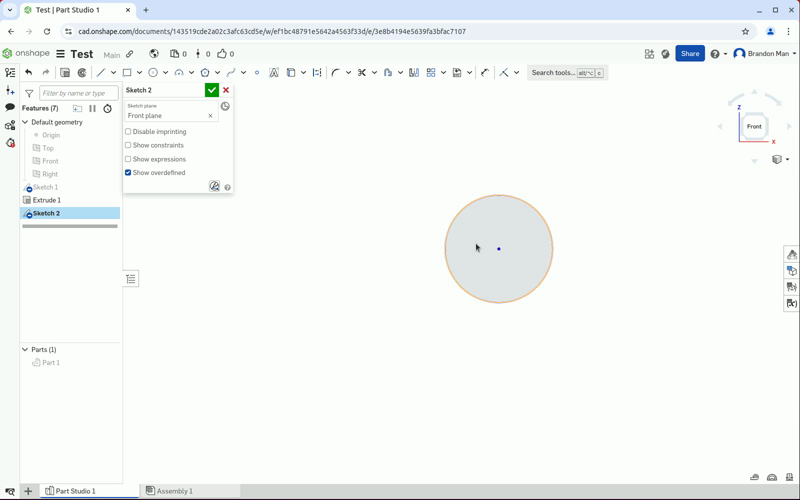
scroll(6)
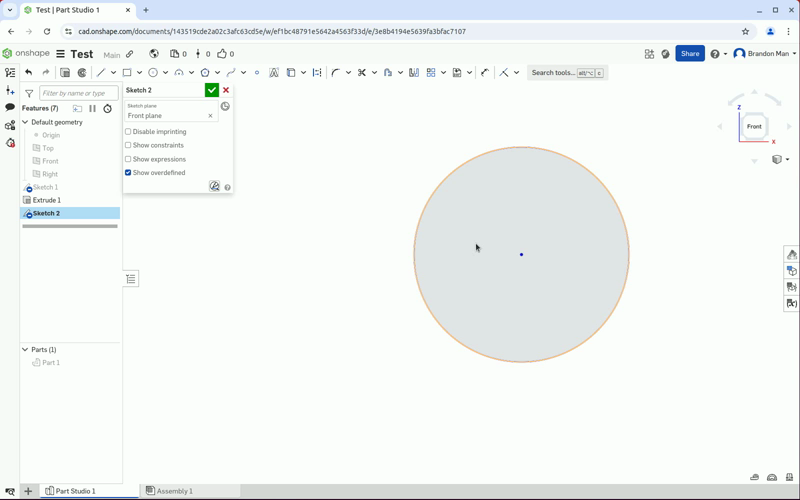
click(476, 243)
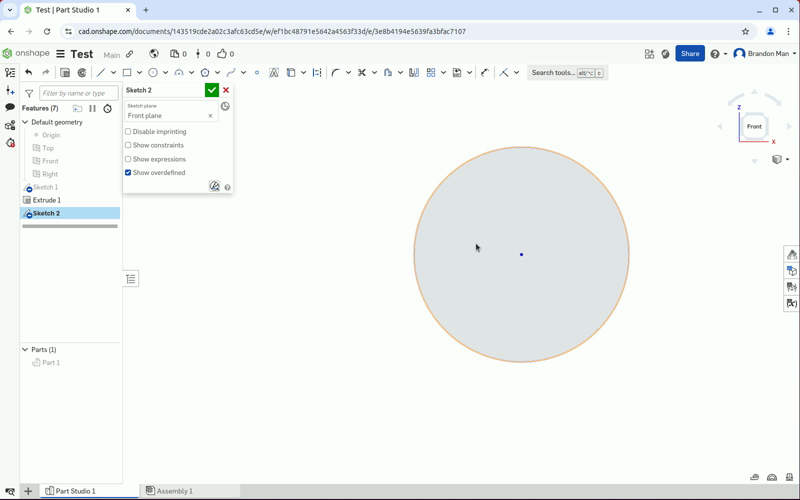
scroll(-6)
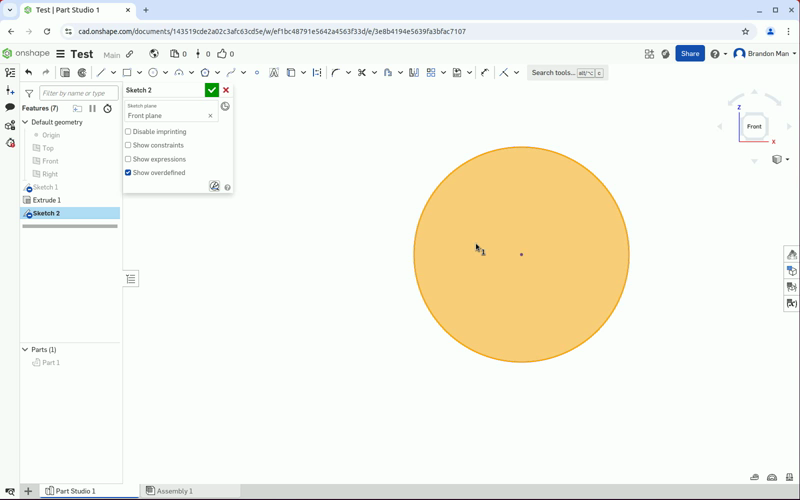
scroll(-6)
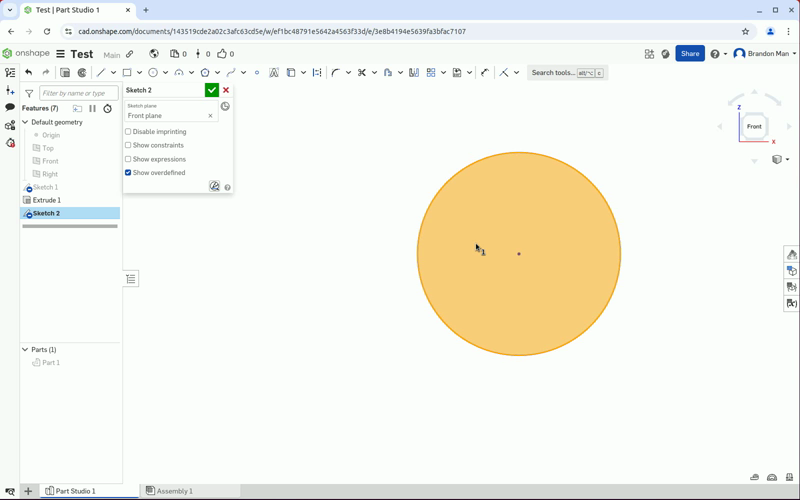
scroll(-6)
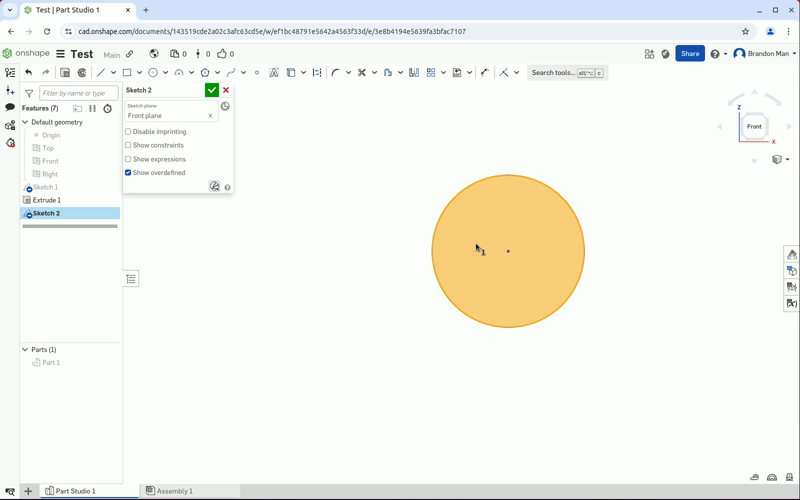
scroll(-6)
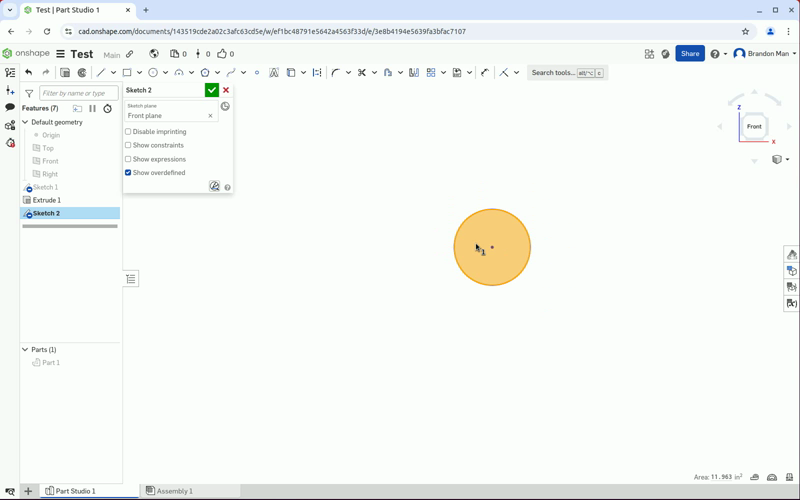
scroll(-6)
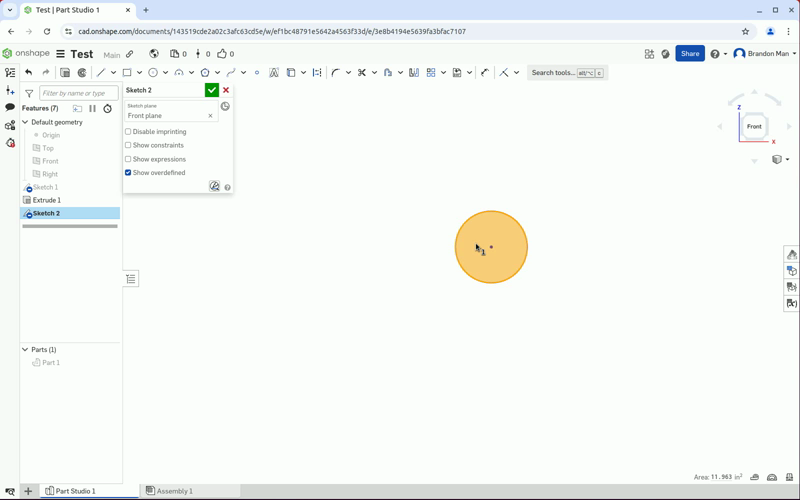
scroll(-6)
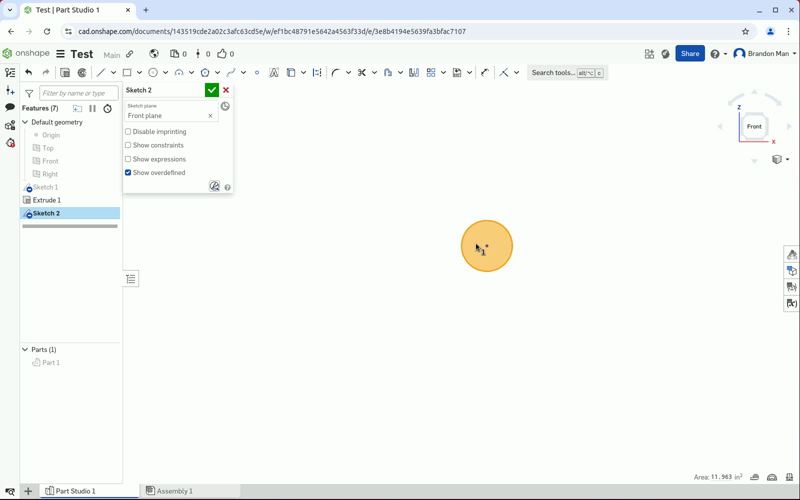
scroll(-6)
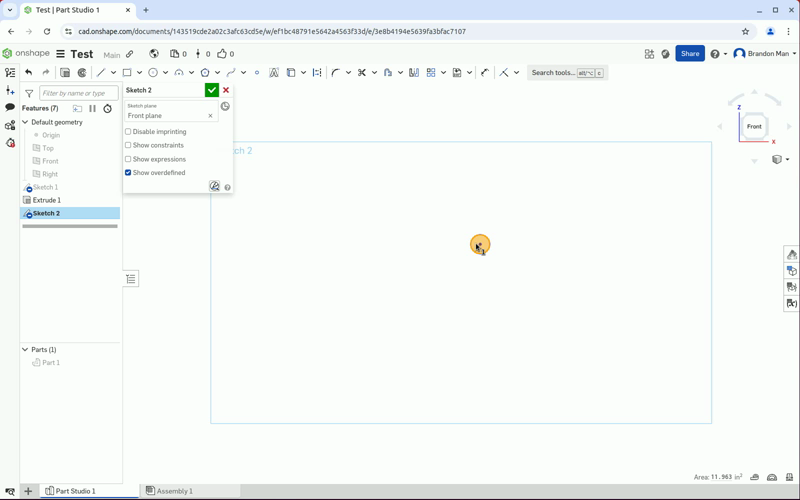
mouse_move(73, 352)
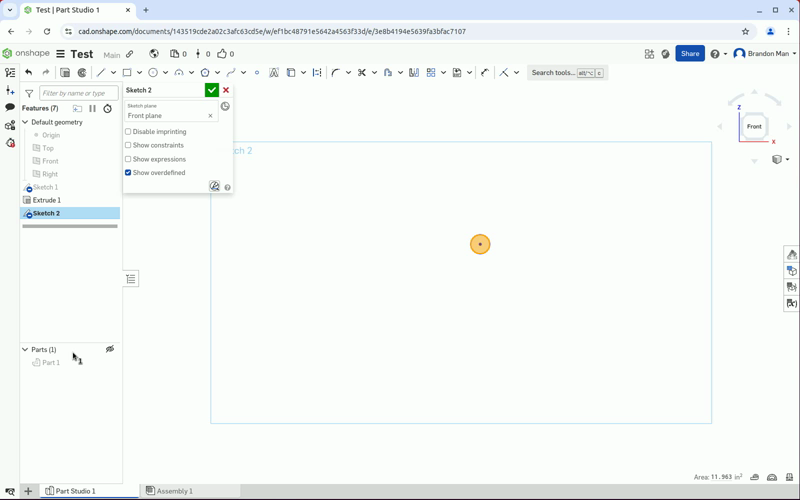
key(shift+y)
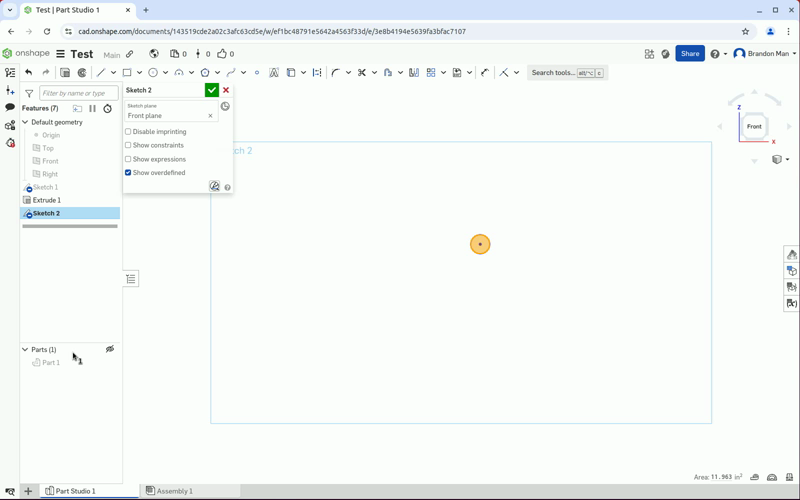
key(shift+e)
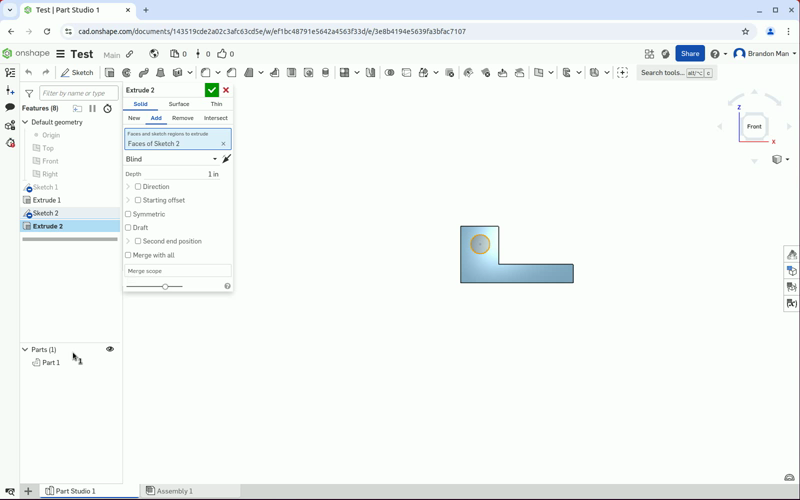
mouse_move(143, 106)
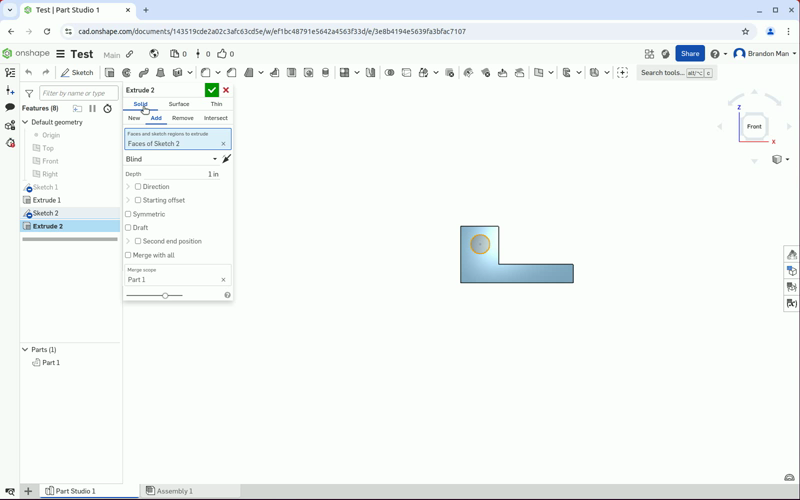
click(143, 106)
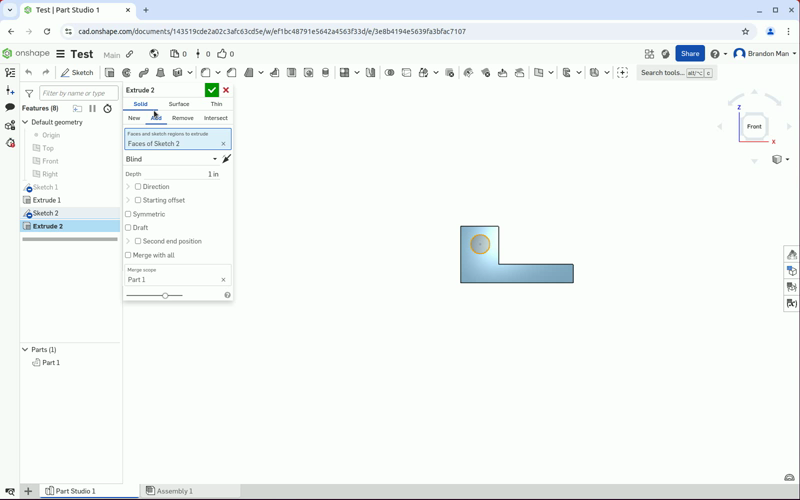
mouse_move(186, 120)
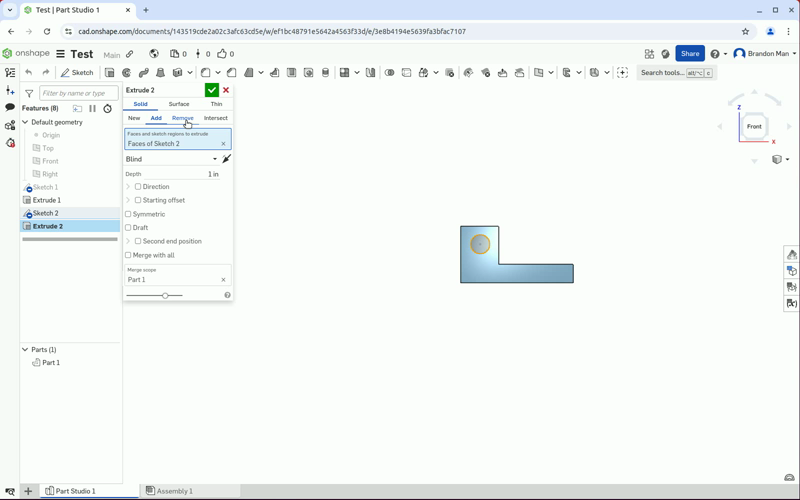
click(186, 120)
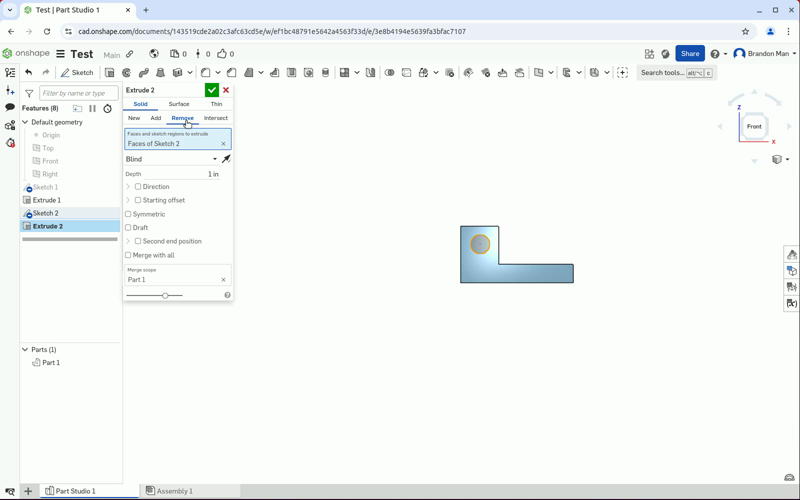
key(tab, 4)
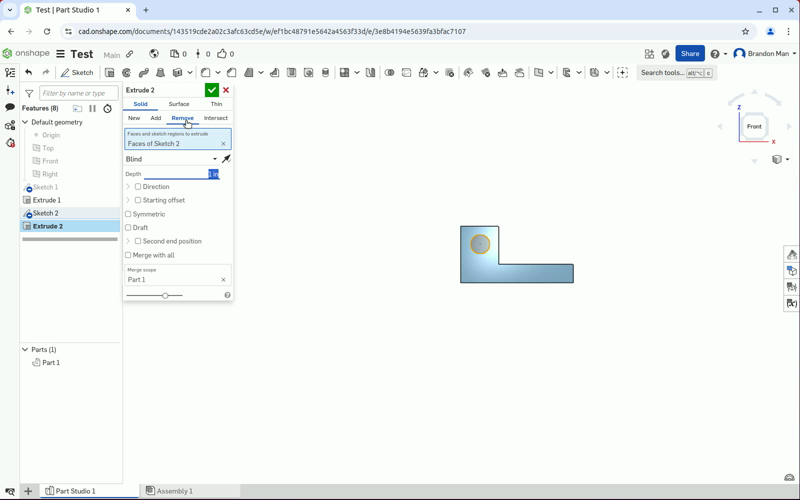
text(15.887)
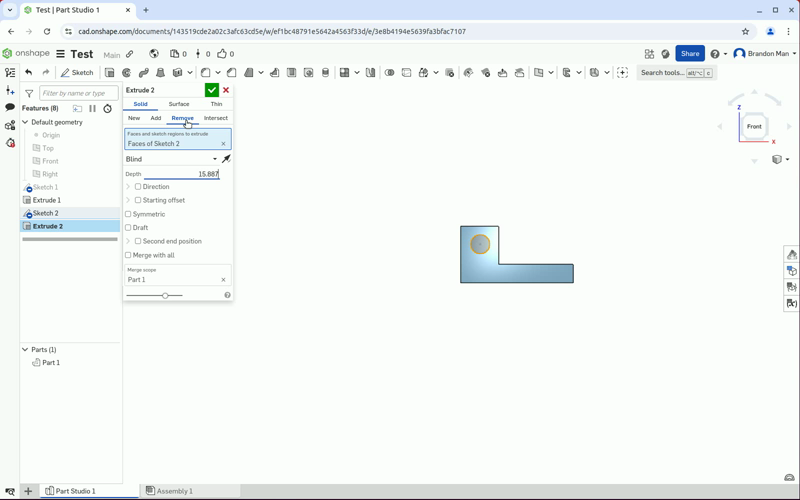
key(tab, 6)
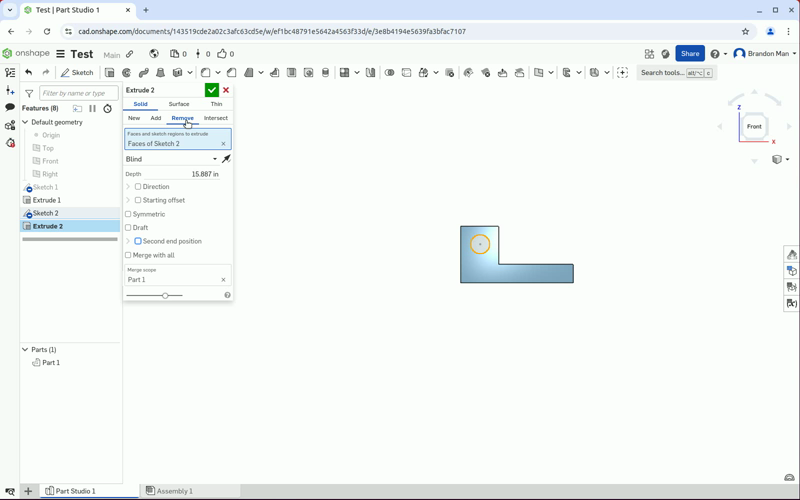
key(space)
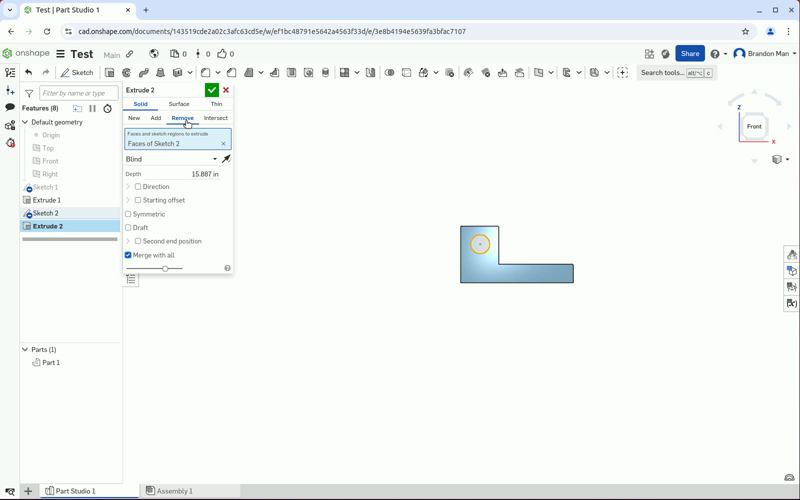
key(enter)
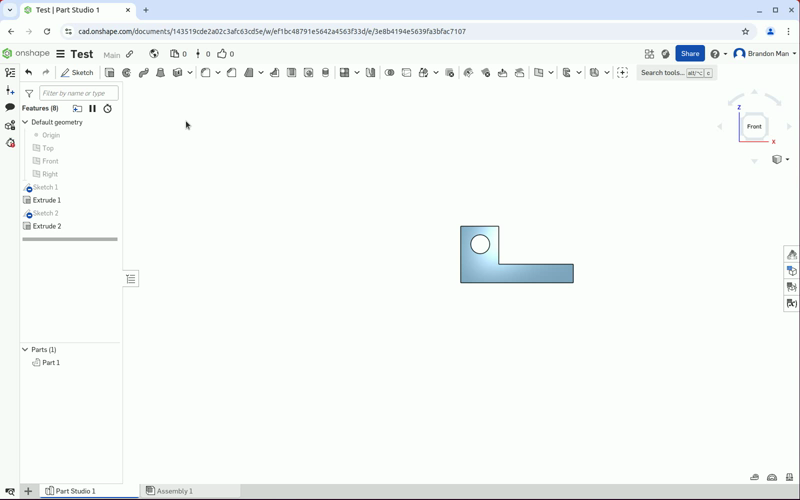
key(shift+h)
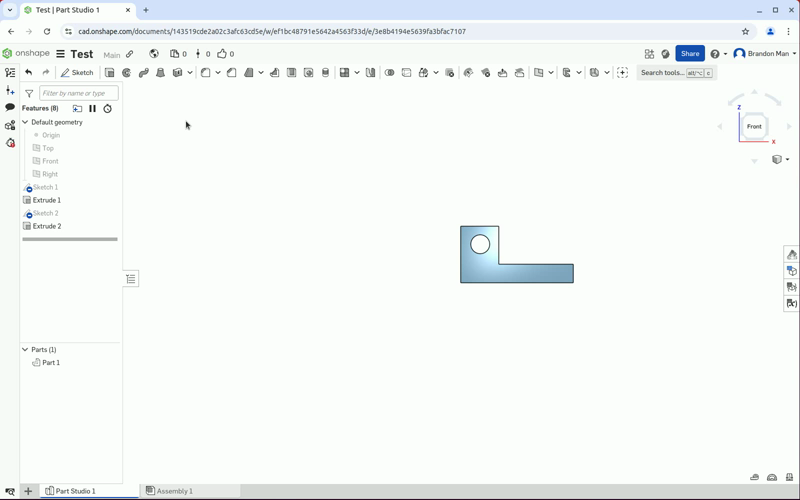
key(shift+h)
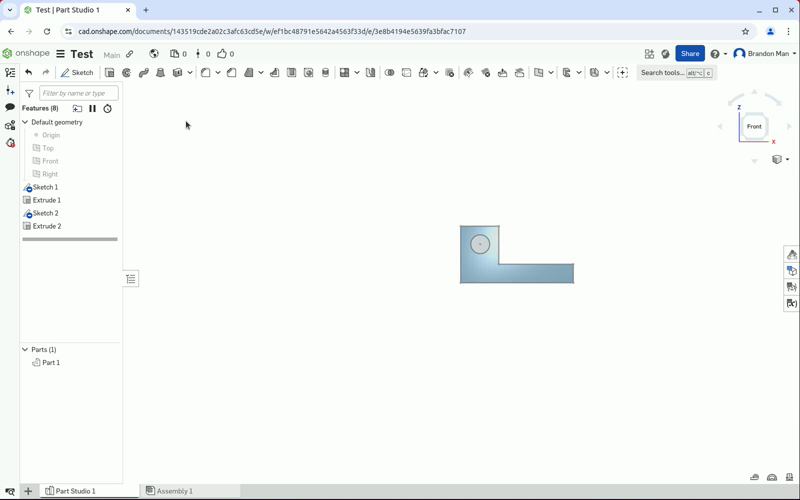
key(shift+7)
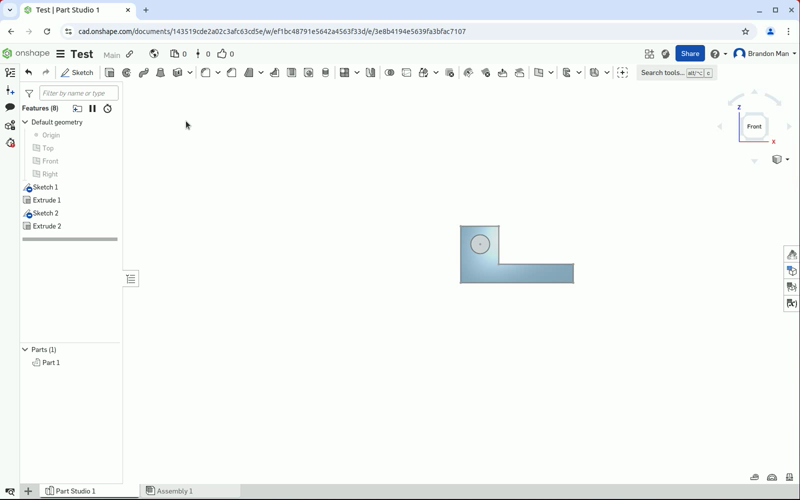
key(left, 2)
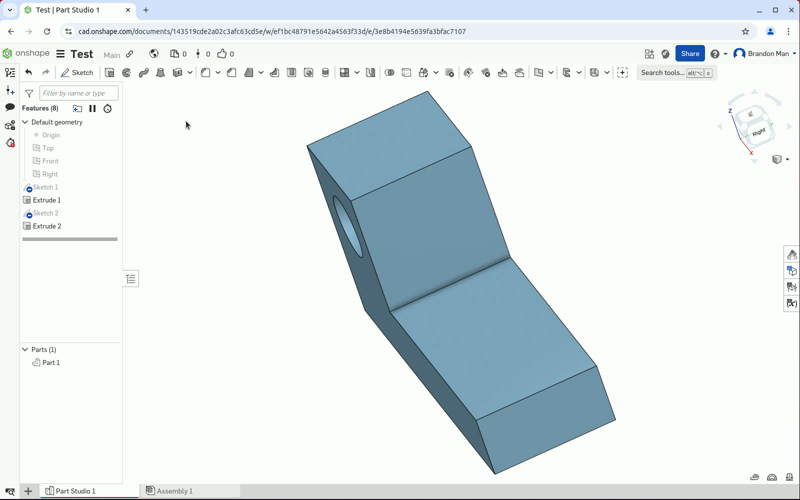
key(down, 2)
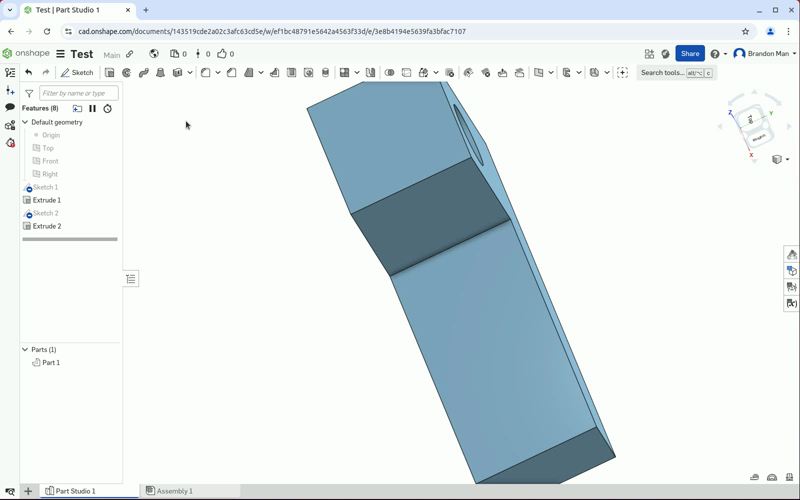
key(up, 2)
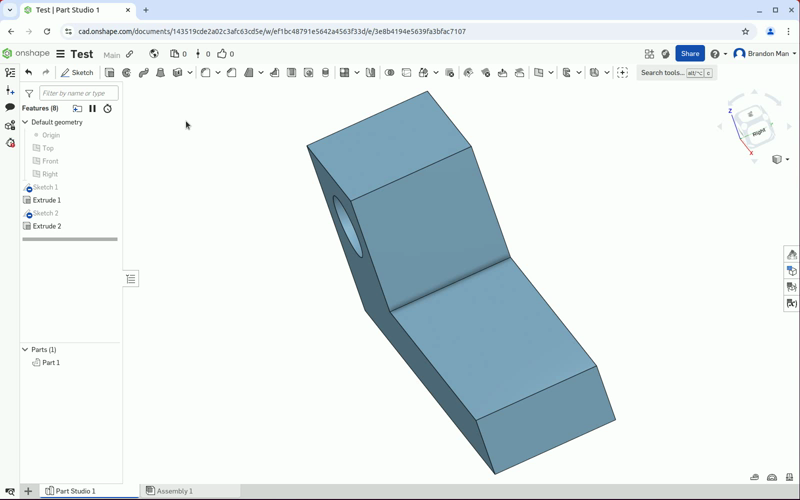
key(right, 2)
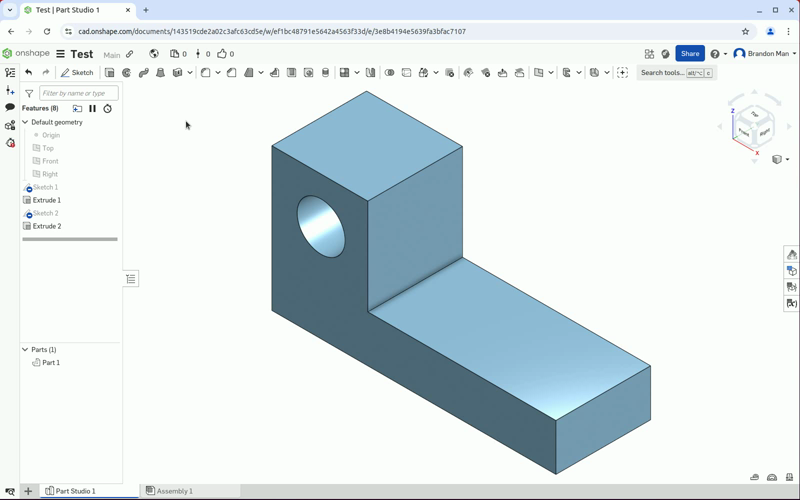
mouse_move(73, 189)
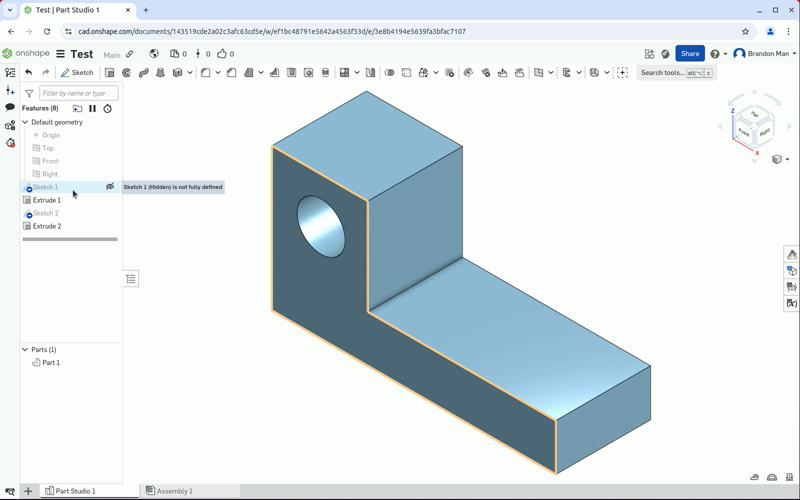
click(73, 189)